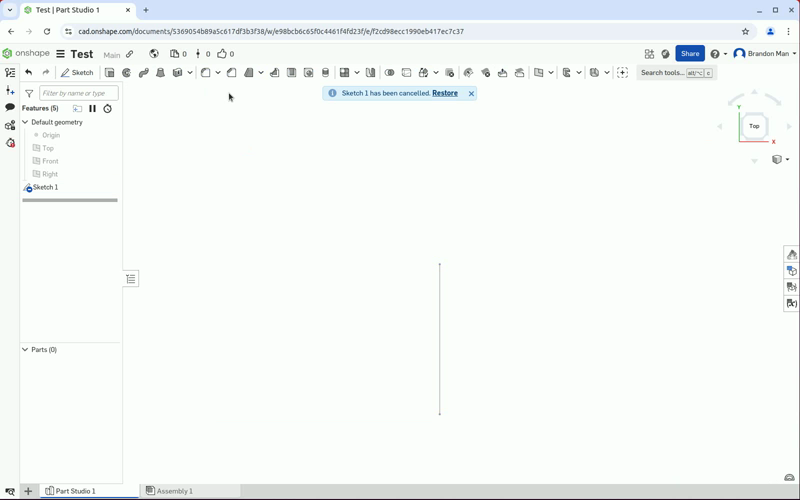
key(shift+h)
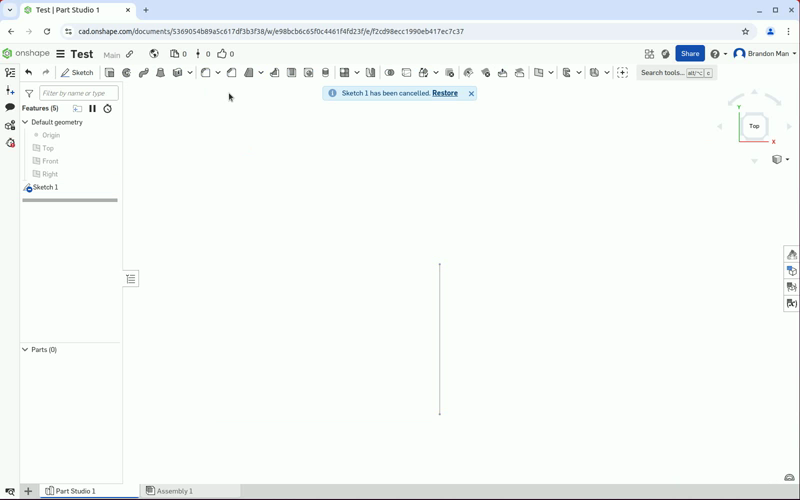
key(shift+s)
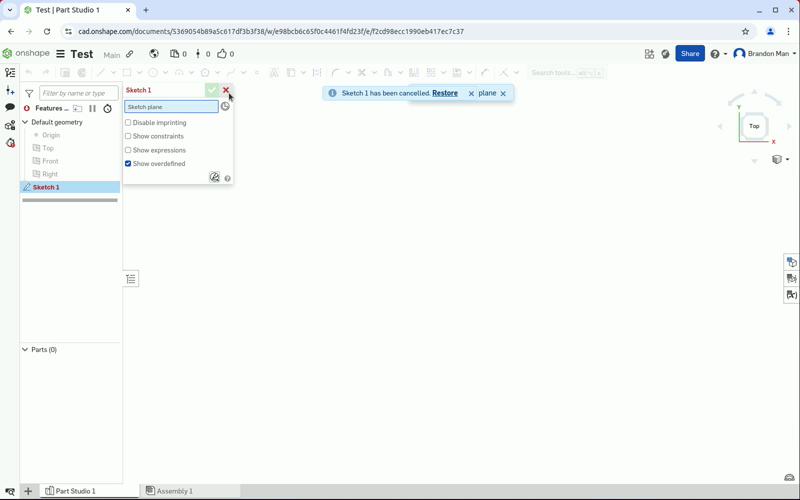
mouse_move(73, 150)
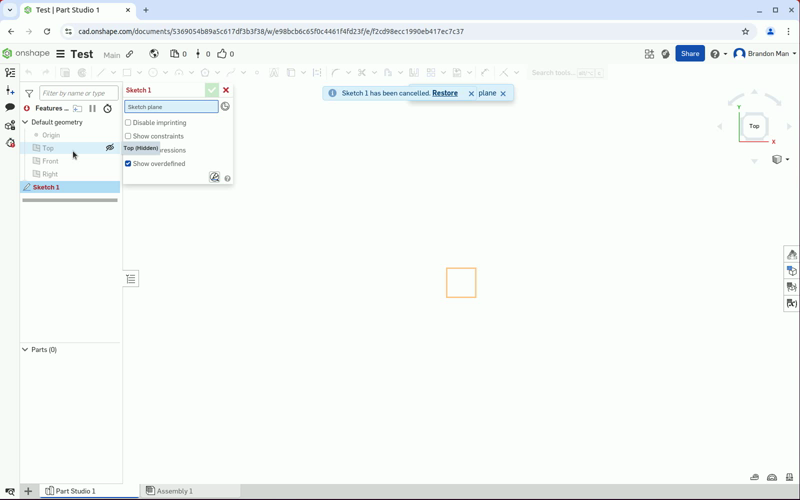
click(73, 150)
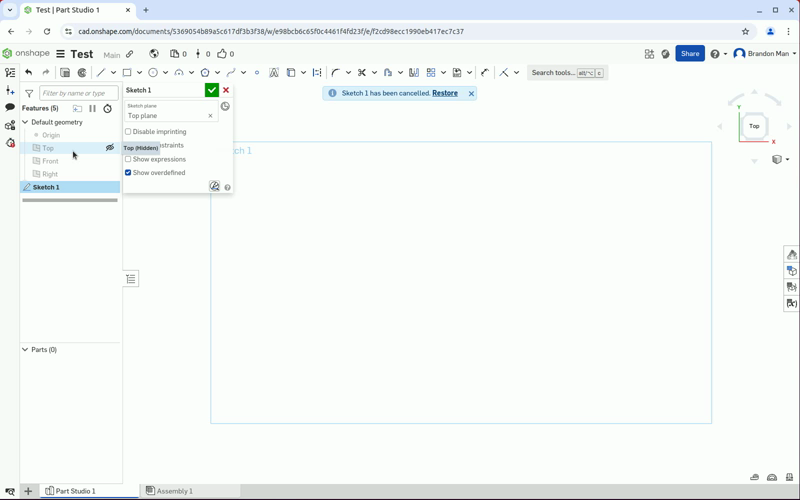
mouse_move(73, 352)
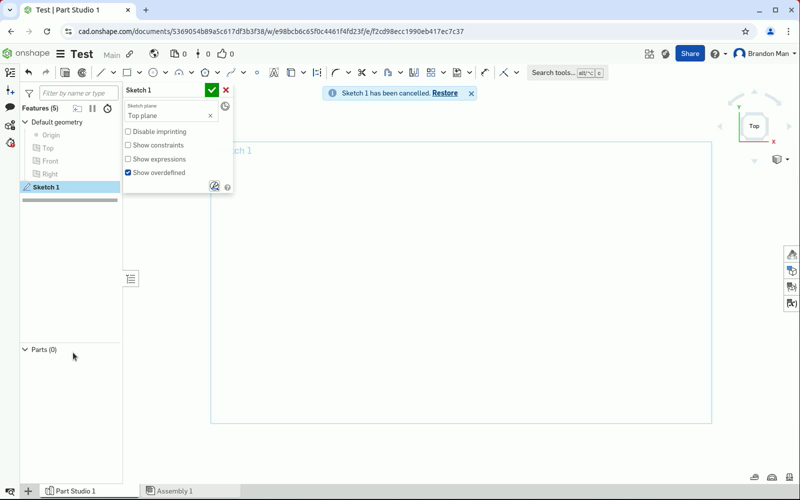
key(y)
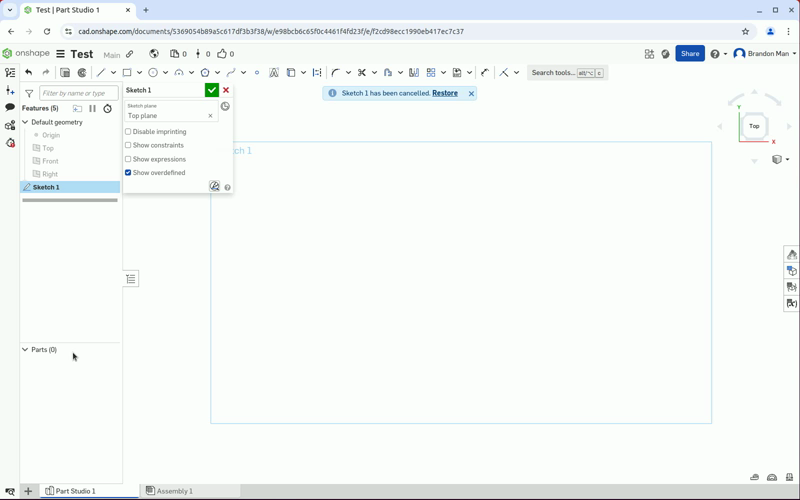
key(l)
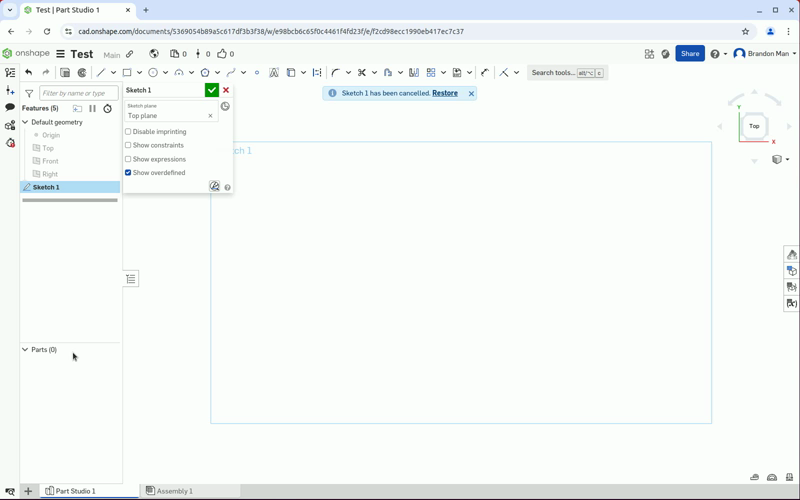
key_down(shift)
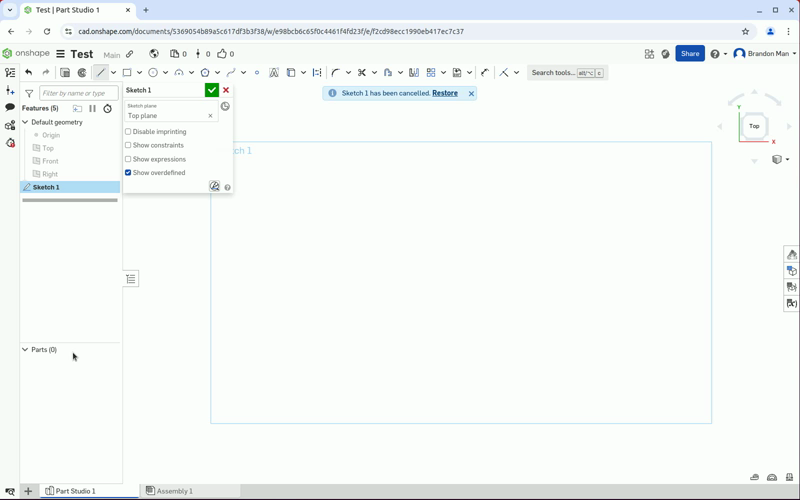
mouse_move(391, 355)
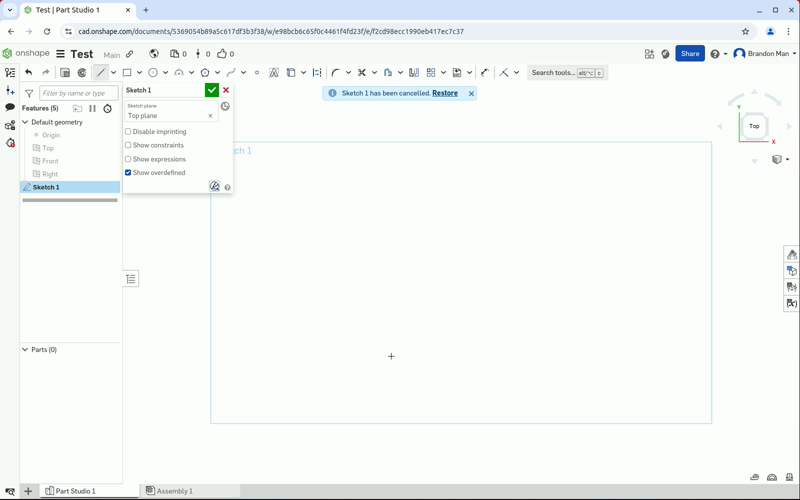
click(391, 355)
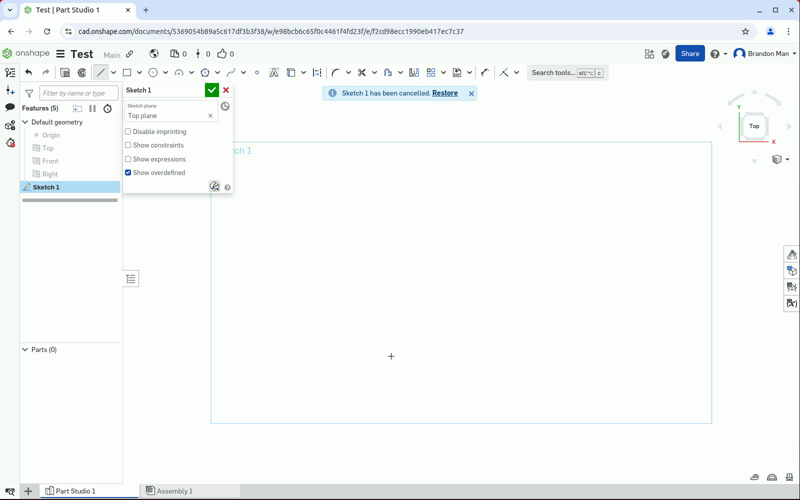
key_up(shift)
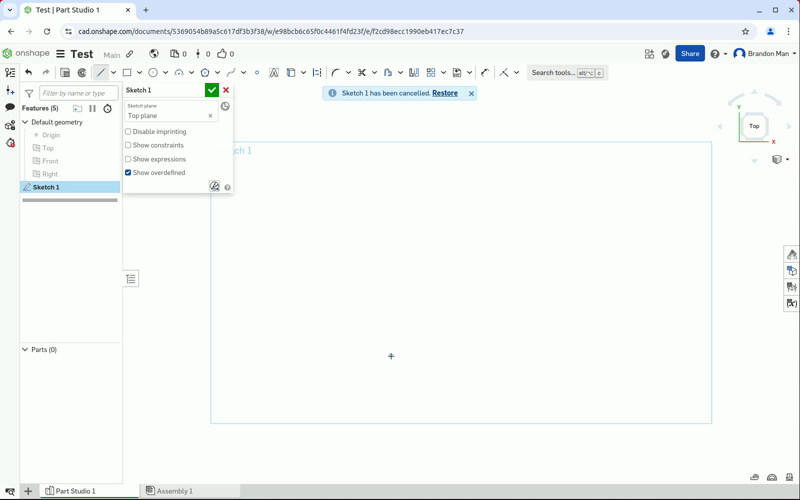
key_down(shift)
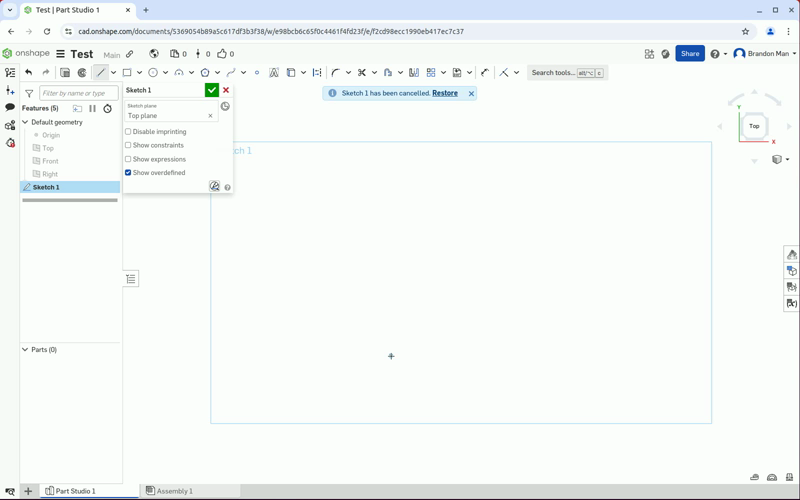
mouse_move(460, 355)
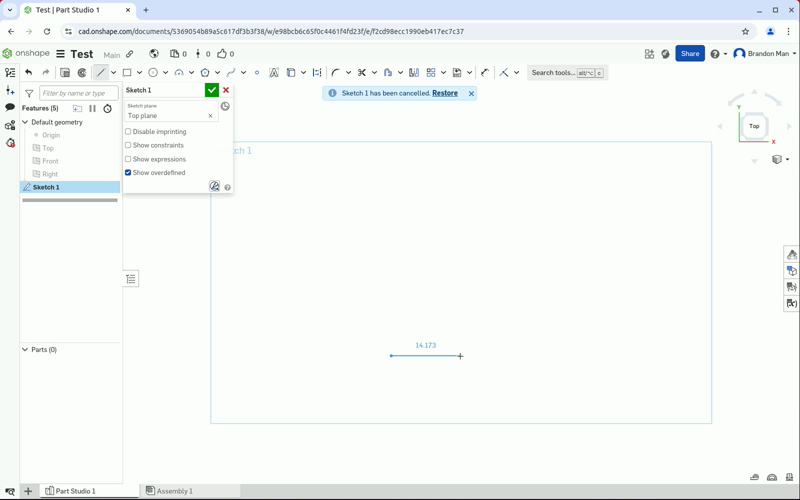
click(460, 355)
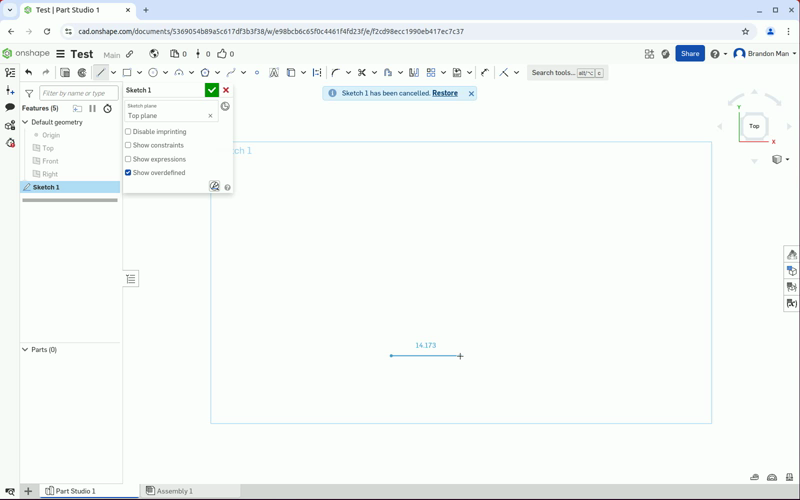
key_up(shift)
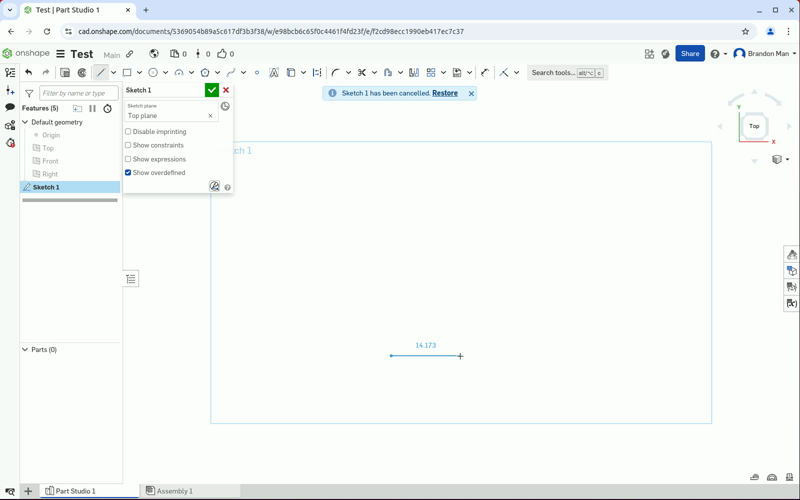
key_down(shift)
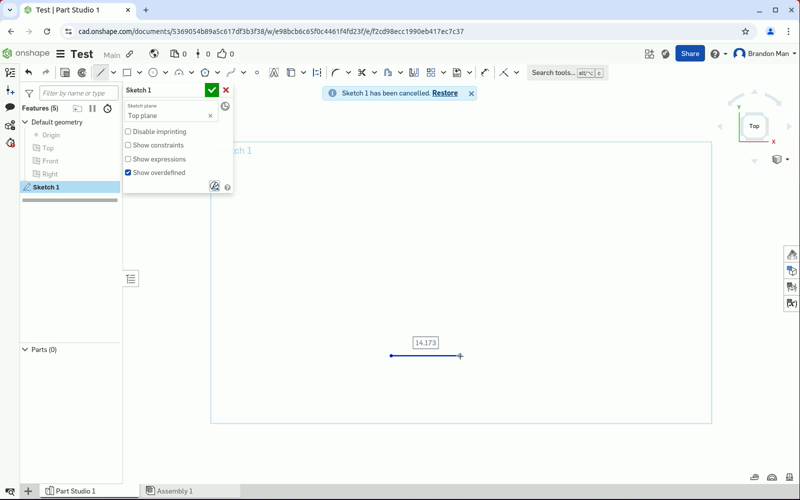
mouse_move(460, 216)
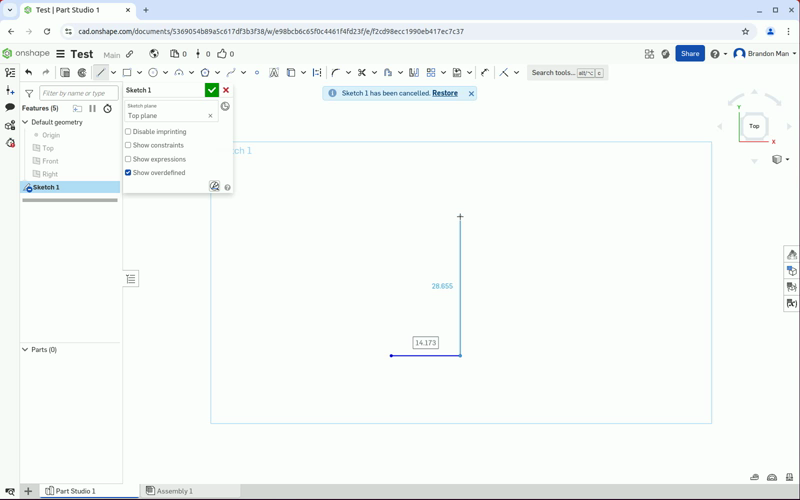
click(460, 216)
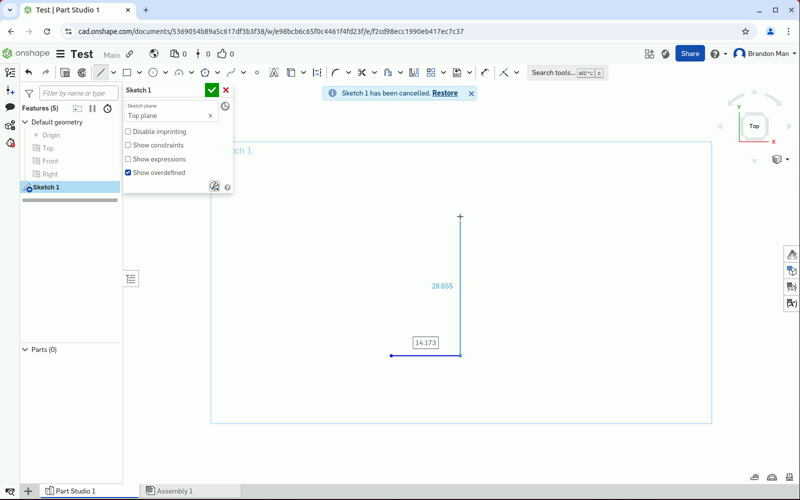
key_up(shift)
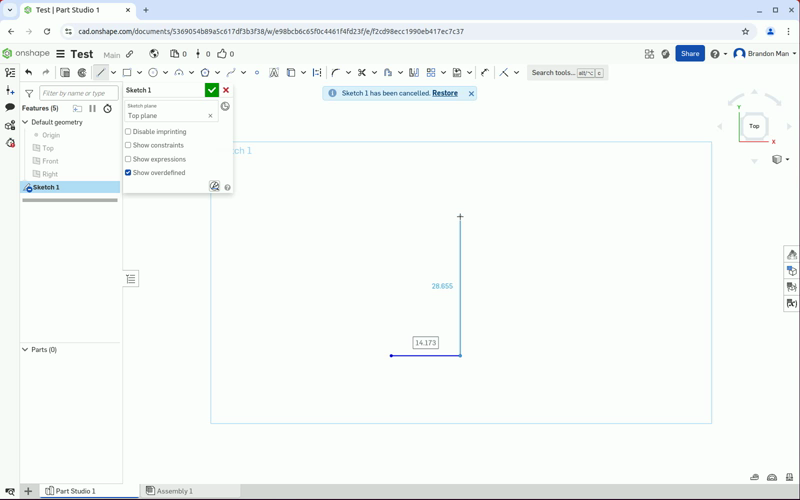
key_down(shift)
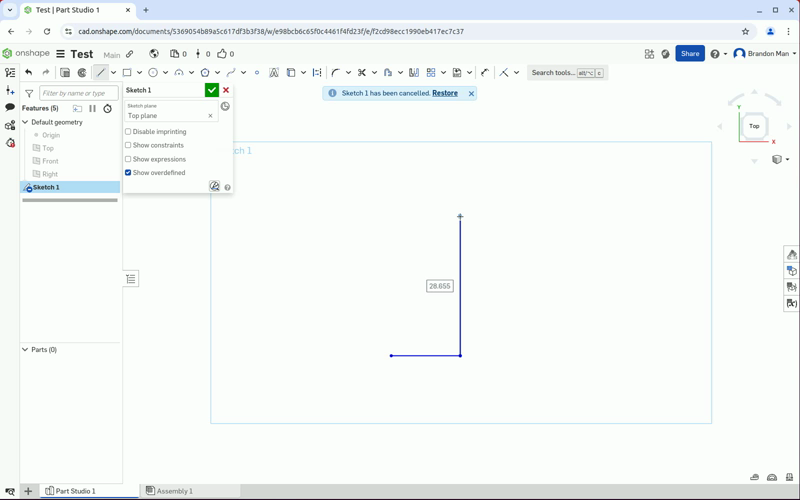
mouse_move(391, 216)
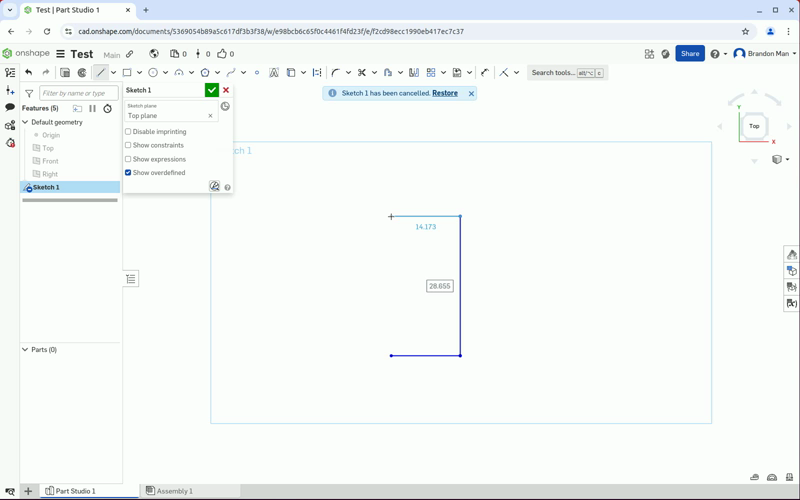
click(391, 216)
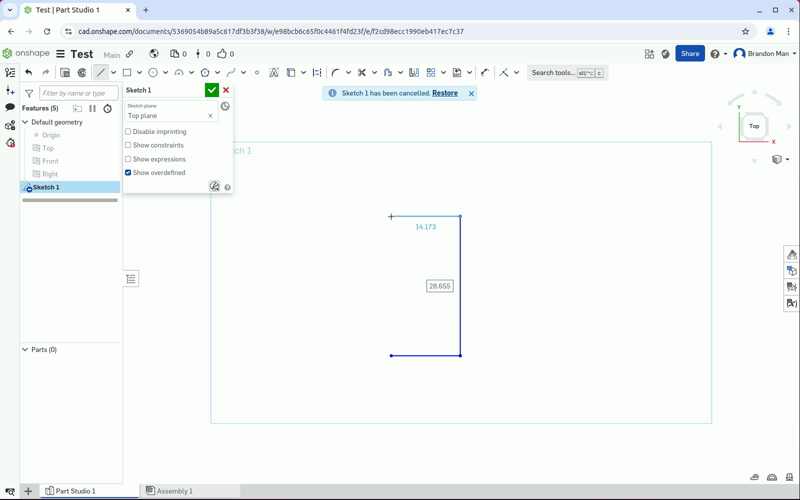
key_up(shift)
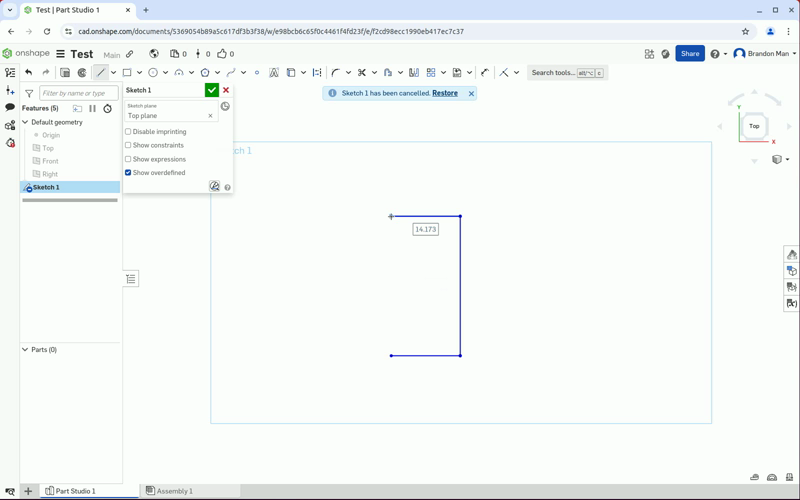
key_down(shift)
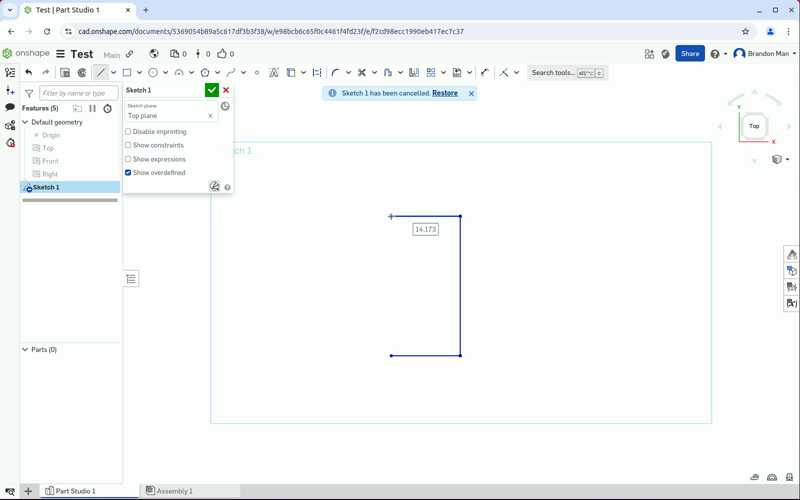
mouse_move(421, 216)
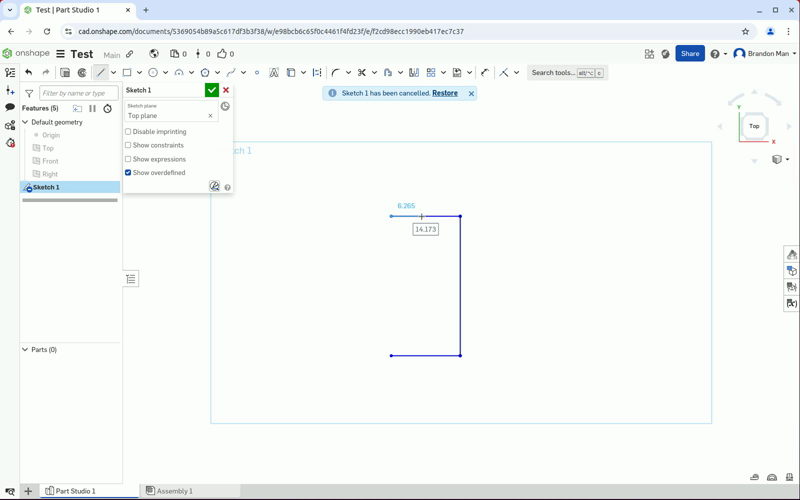
mouse_move(391, 251)
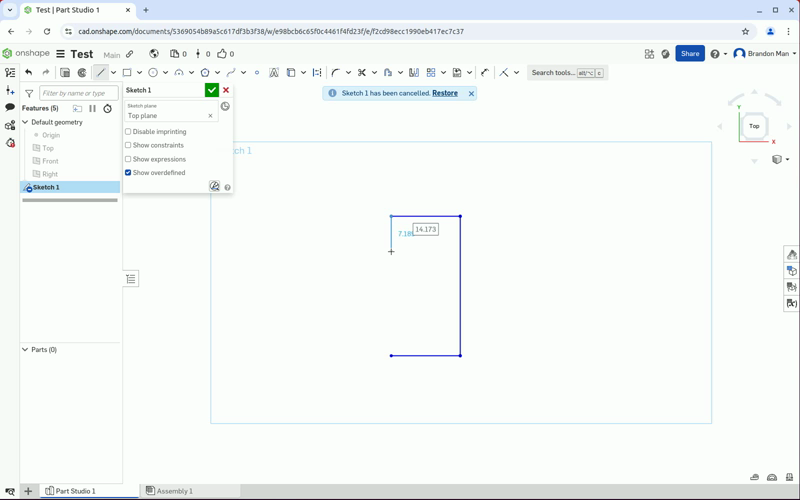
click(391, 251)
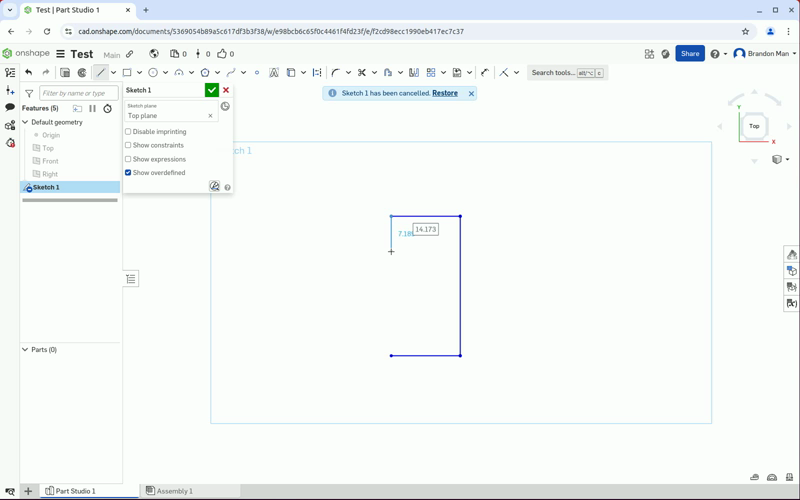
key_up(shift)
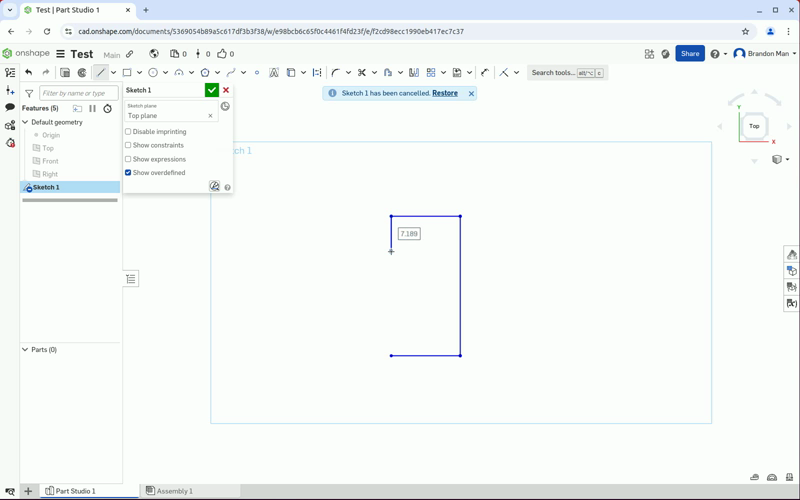
key_down(shift)
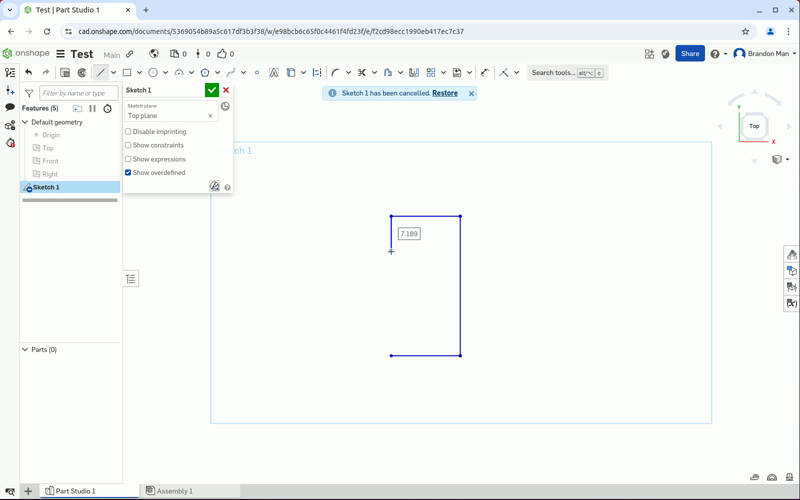
mouse_move(391, 321)
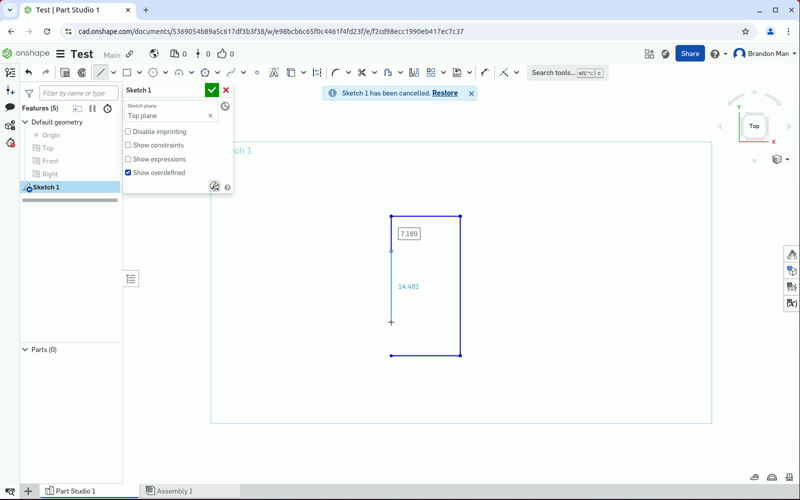
click(391, 321)
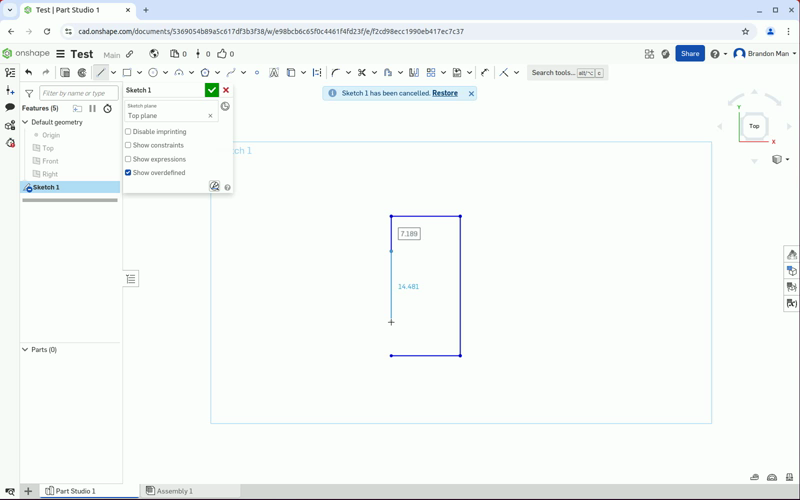
key_up(shift)
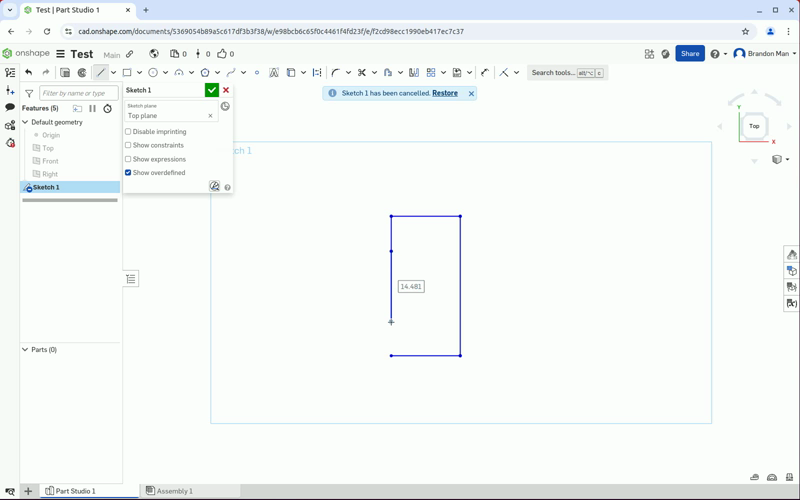
mouse_move(421, 321)
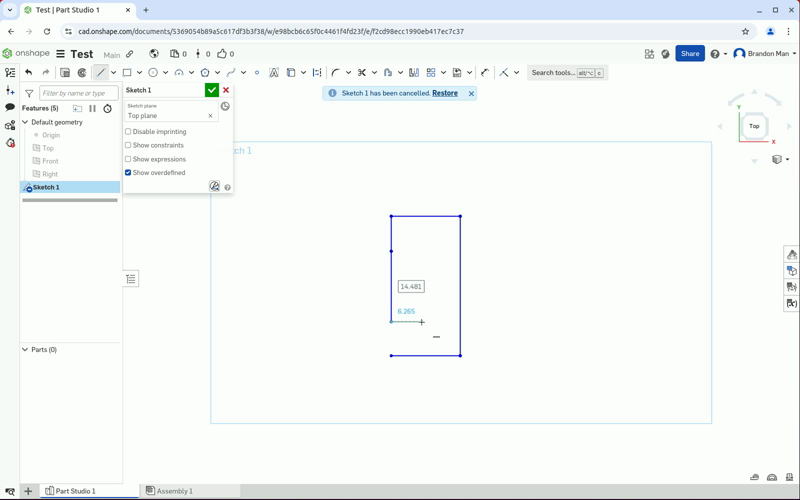
key_down(shift)
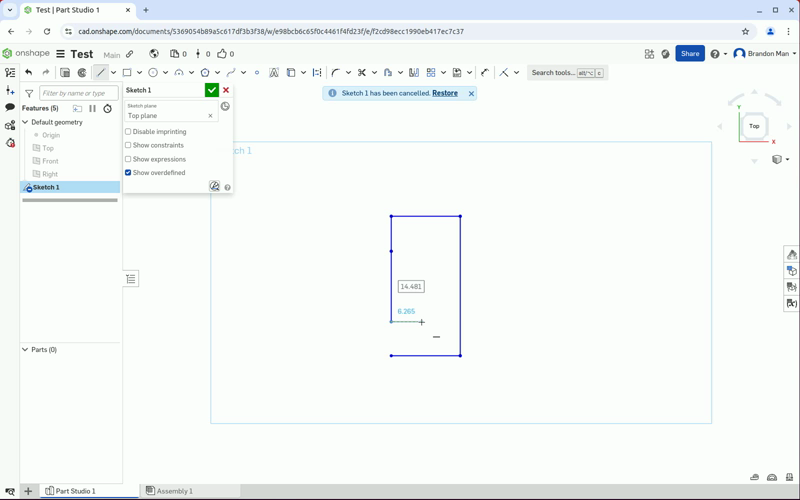
mouse_move(391, 355)
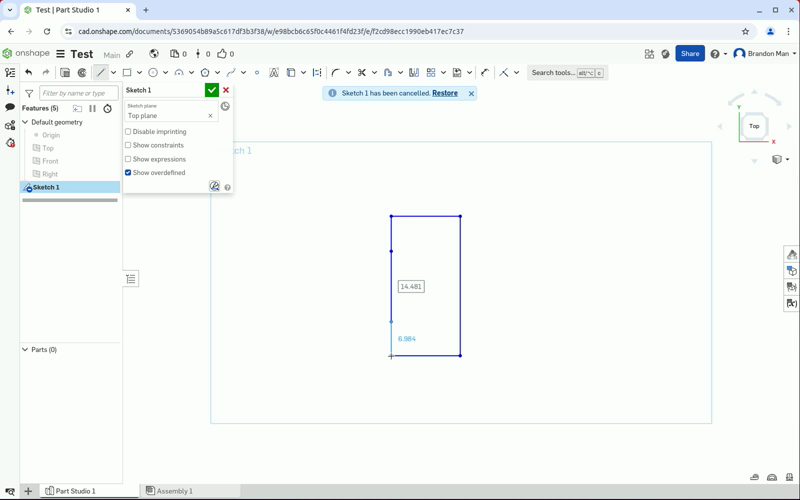
key_up(shift)
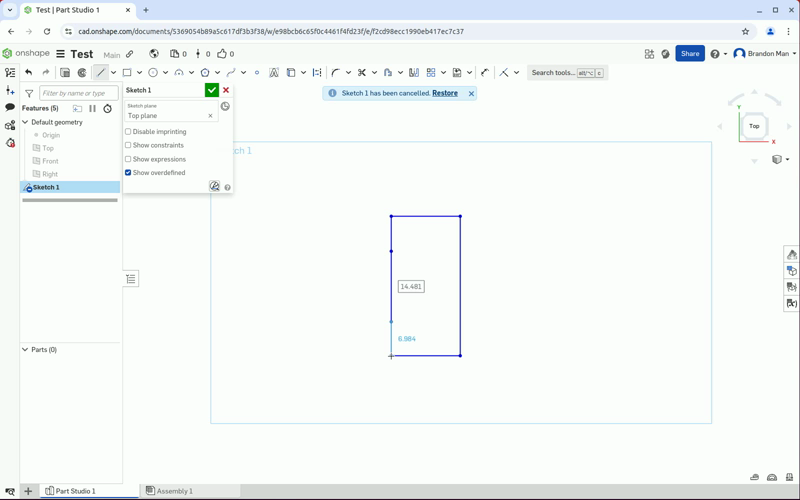
click(391, 355)
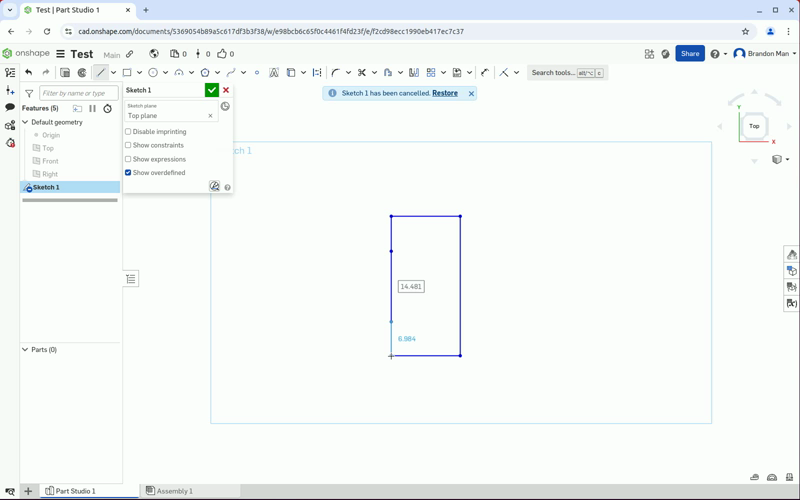
key(esc)
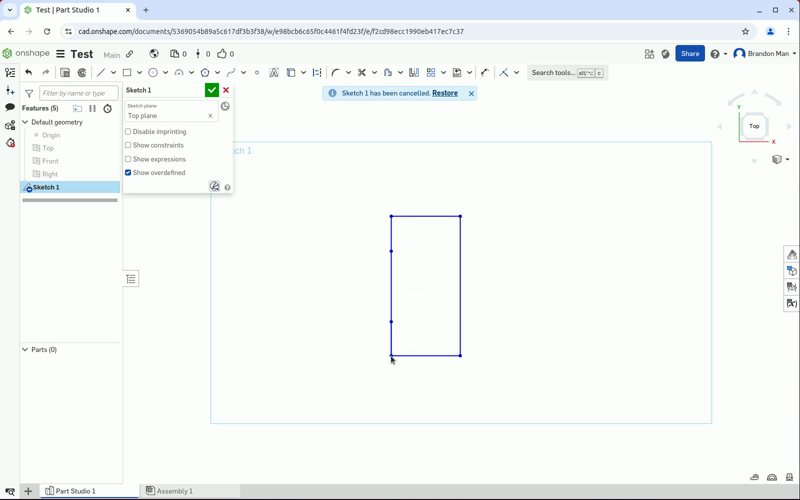
mouse_move(405, 251)
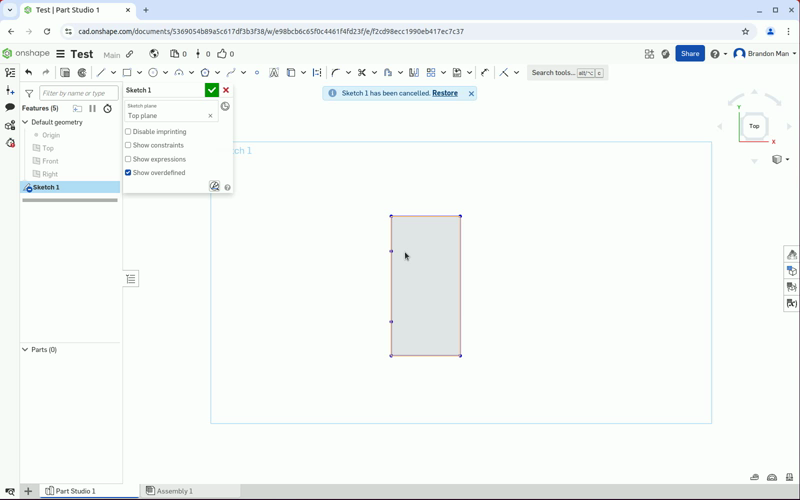
click(405, 251)
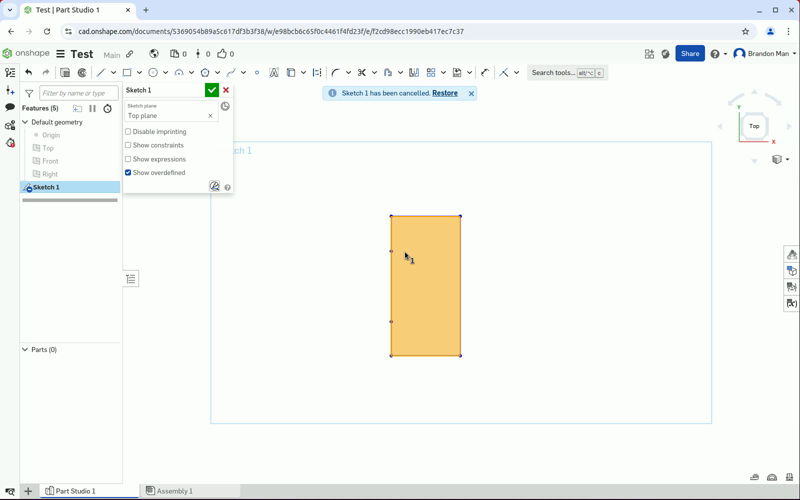
mouse_move(73, 352)
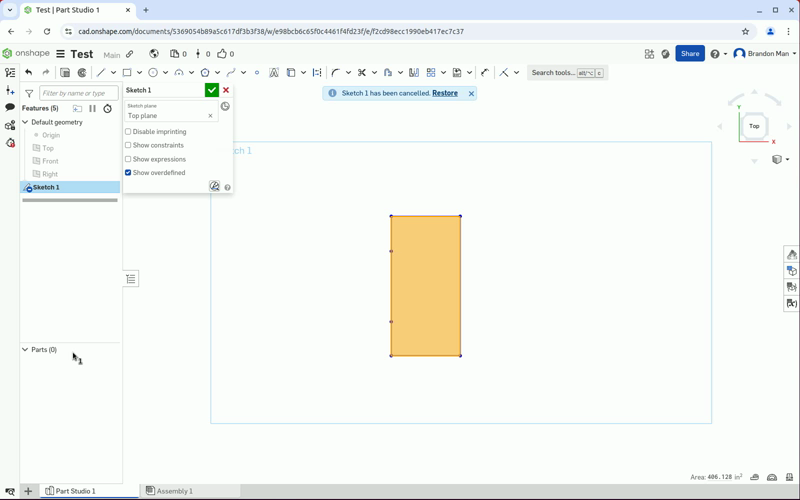
key(shift+y)
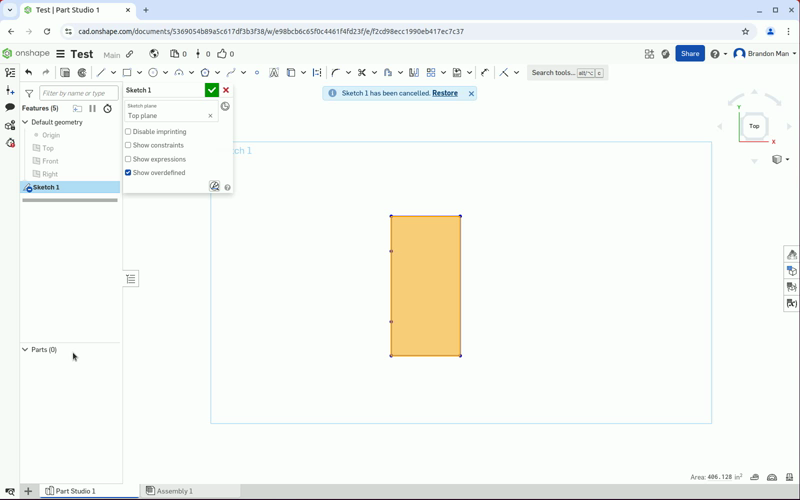
key(shift+e)
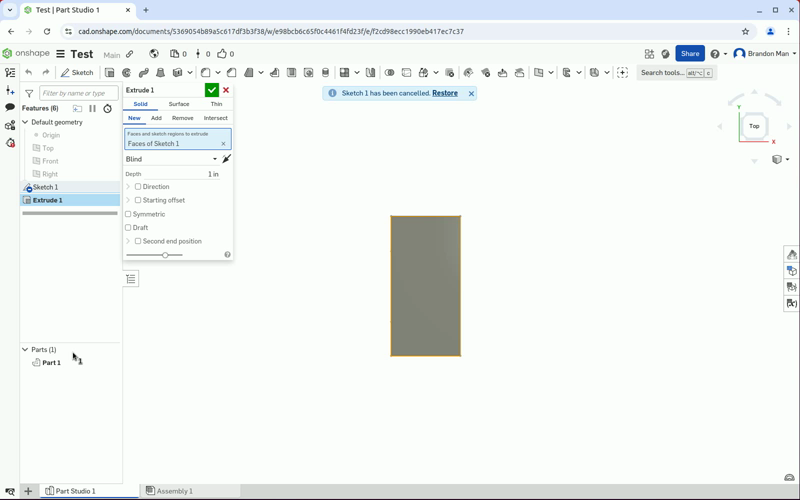
mouse_move(143, 106)
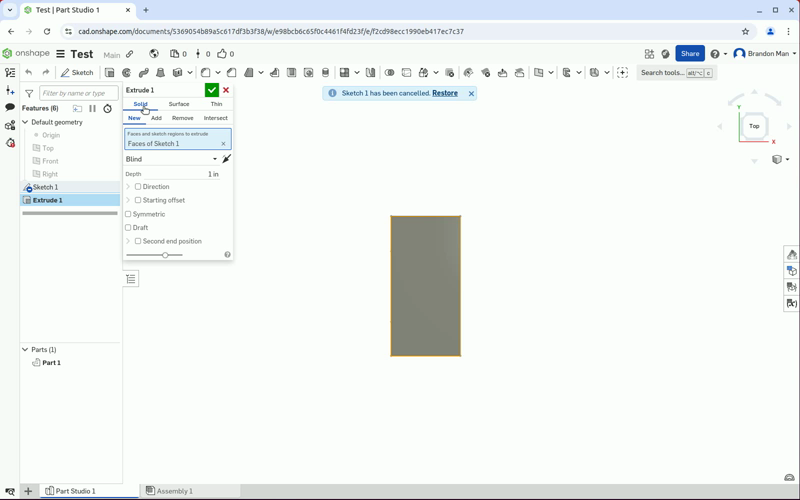
click(143, 106)
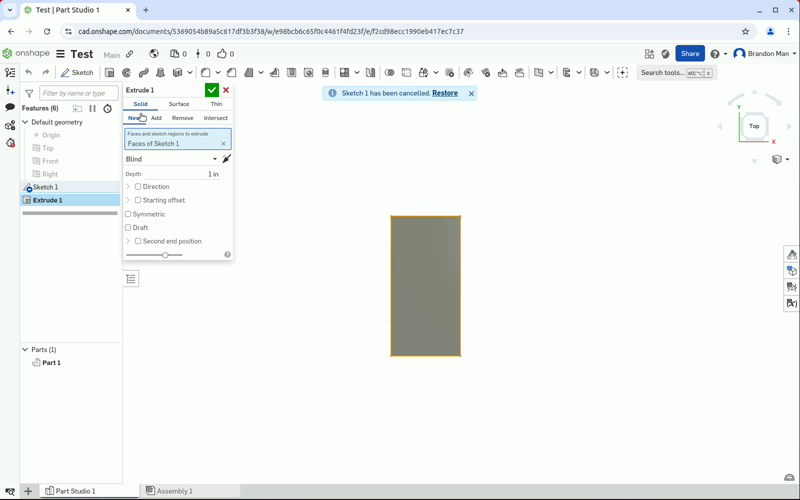
mouse_move(137, 120)
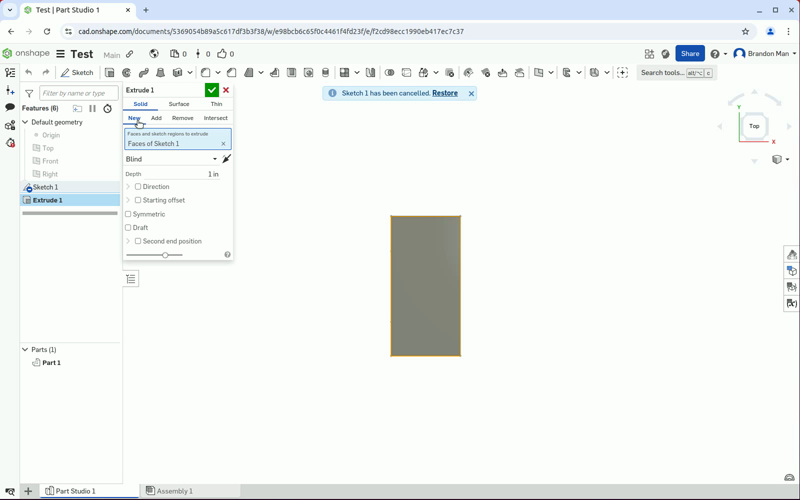
click(137, 120)
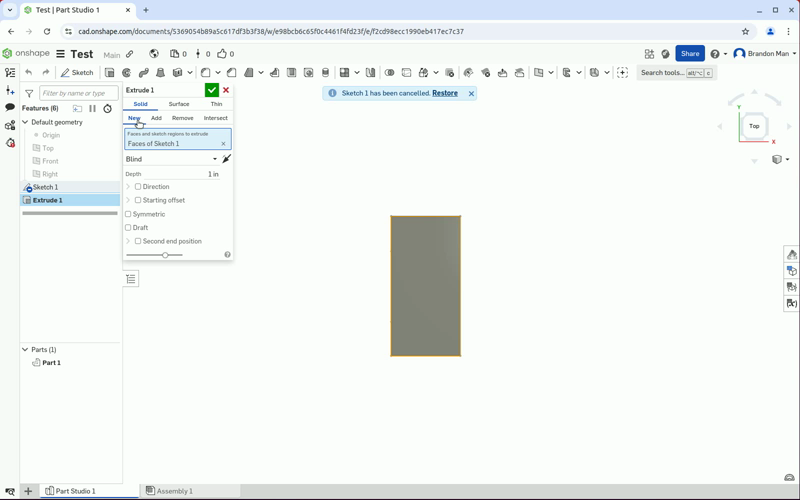
key(tab, 4)
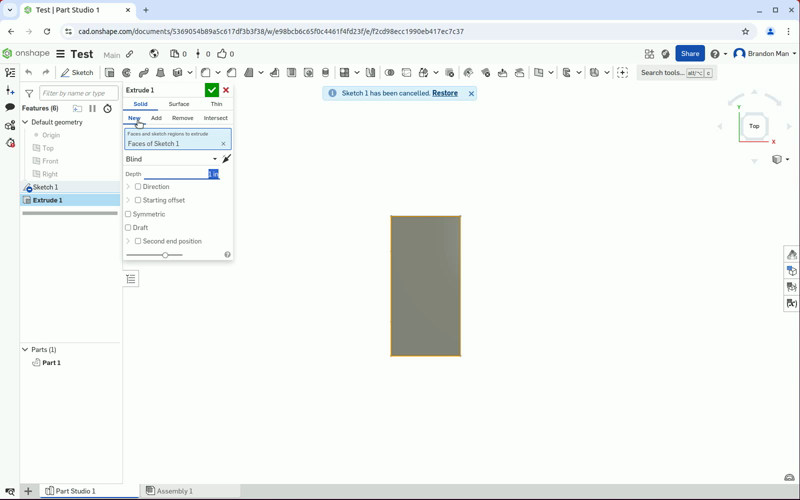
text(11.313)
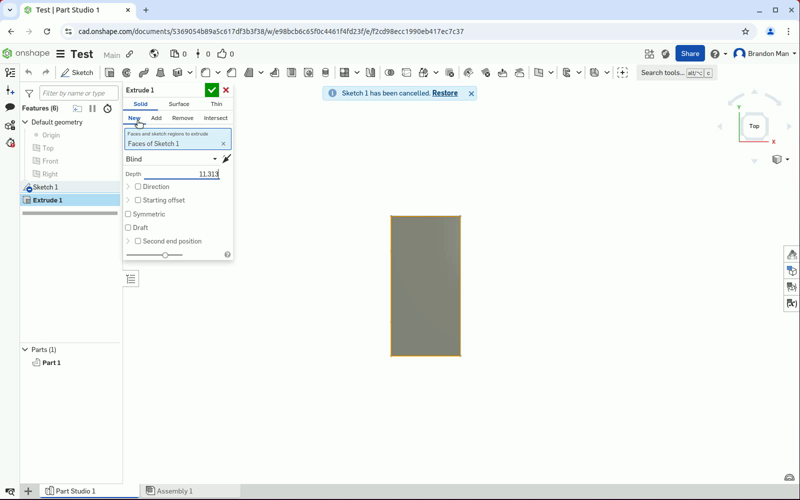
key(enter)
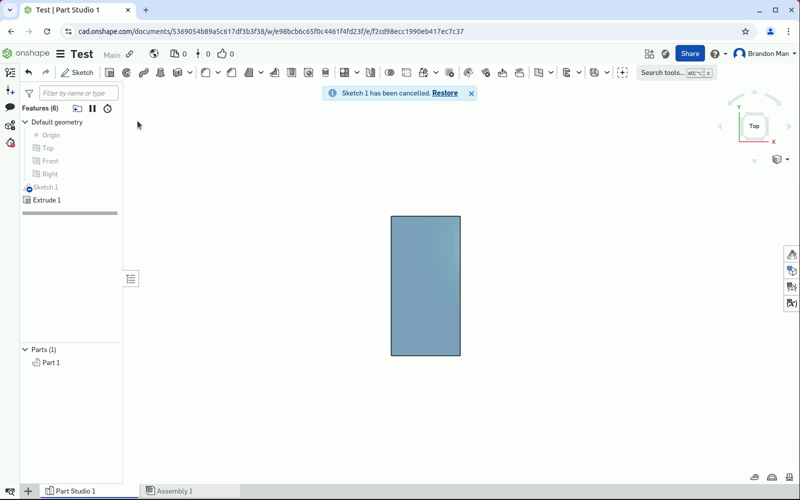
key(shift+h)
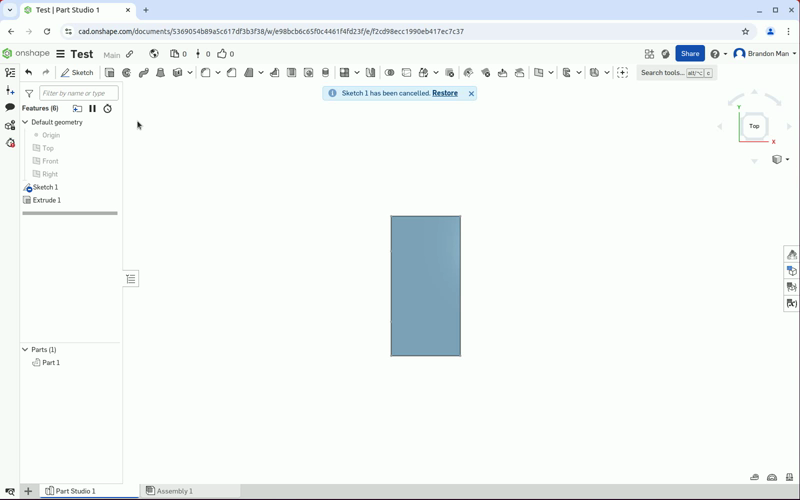
key(shift+h)
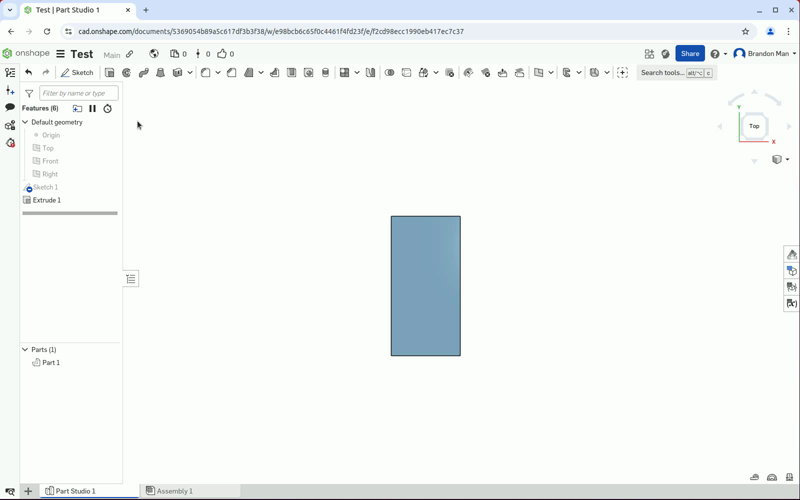
mouse_move(73, 189)
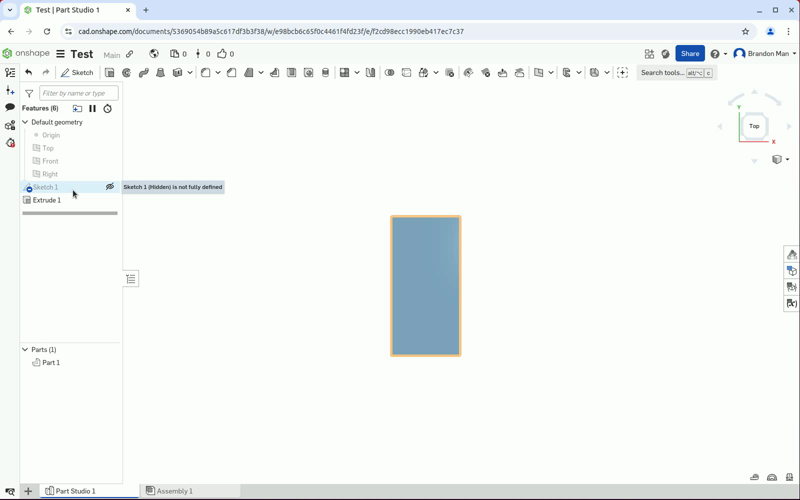
click(73, 189)
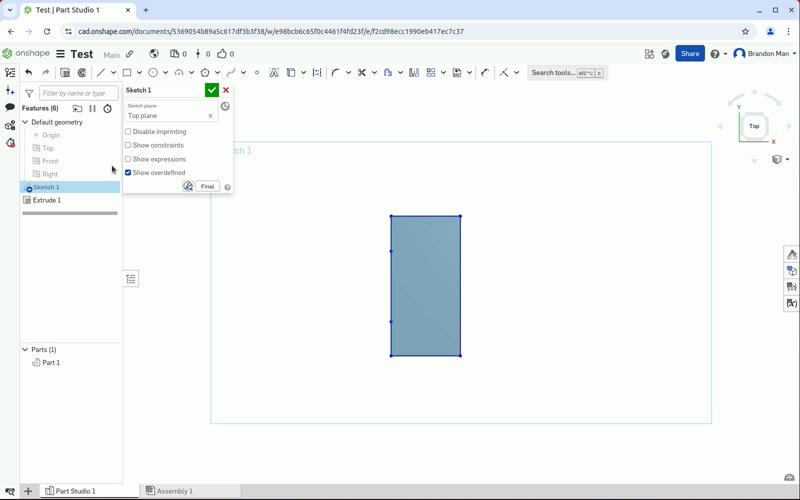
mouse_move(229, 92)
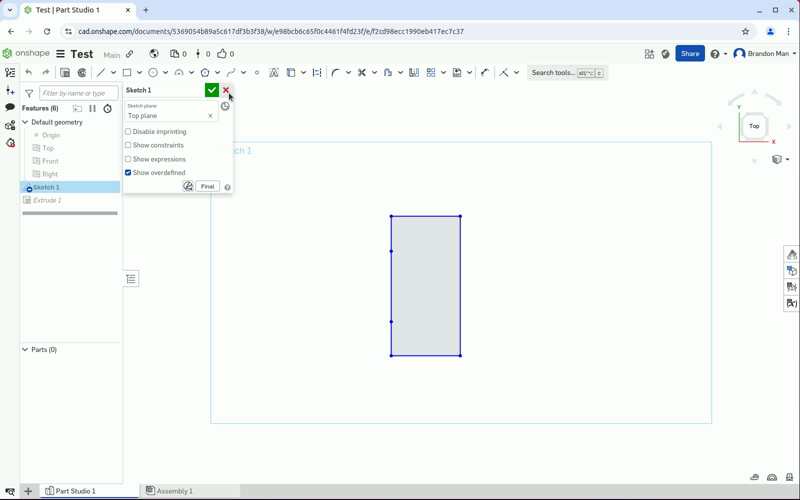
click(229, 92)
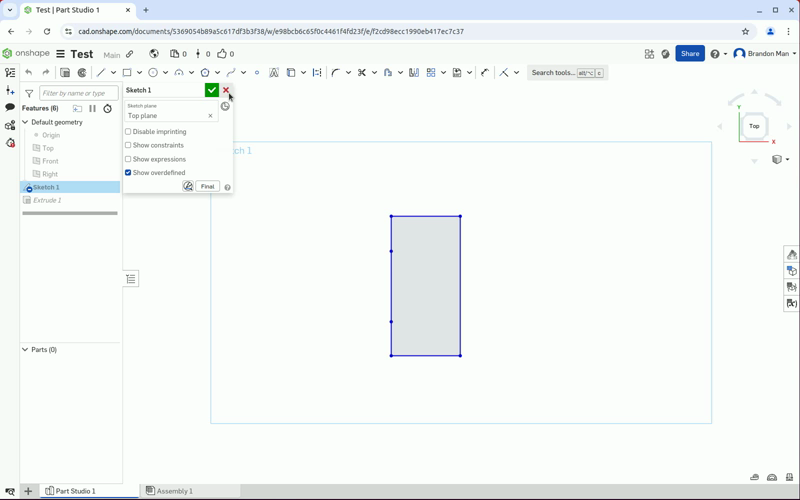
key(shift+s)
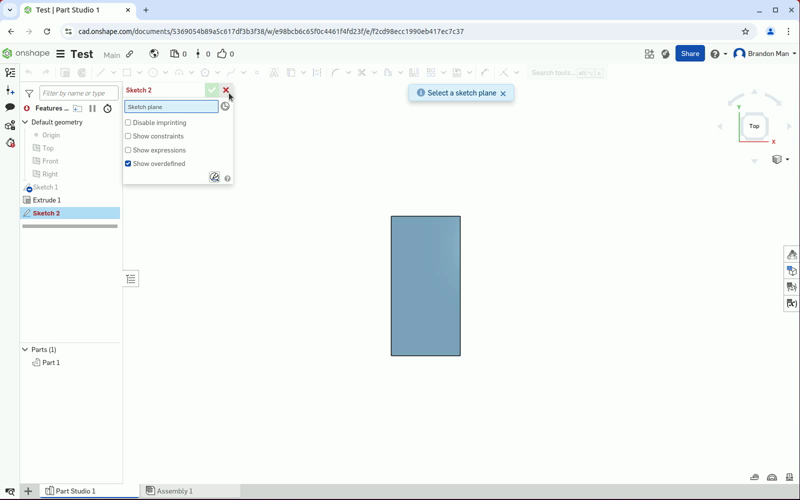
mouse_move(73, 150)
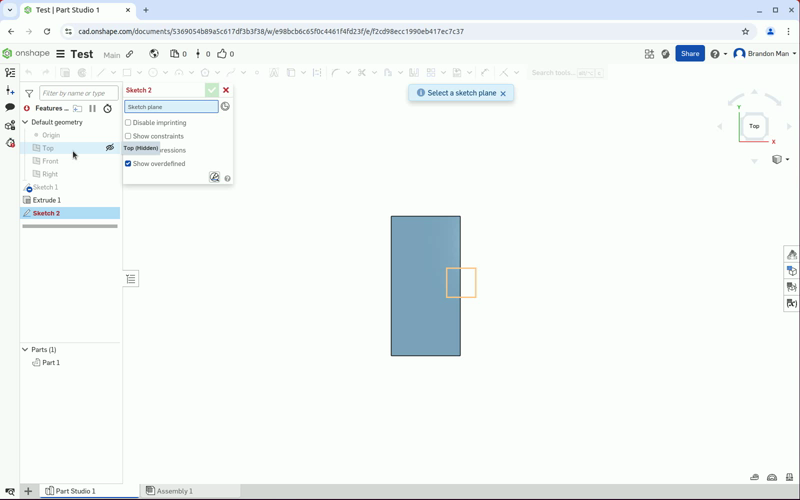
click(73, 150)
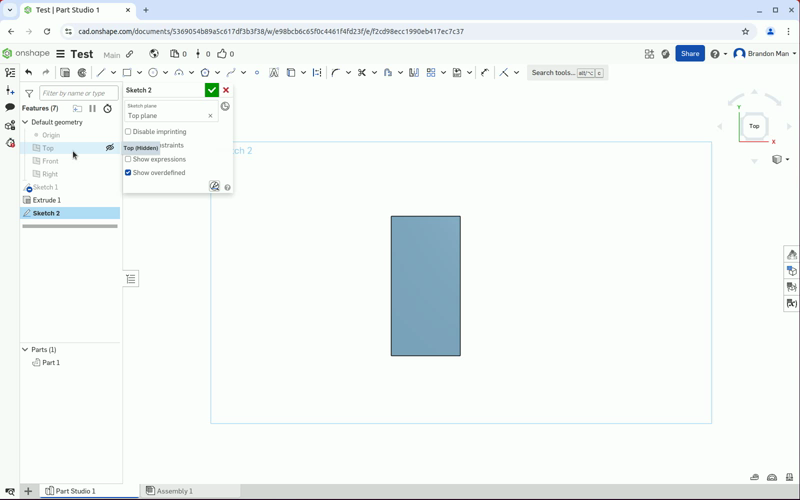
mouse_move(73, 352)
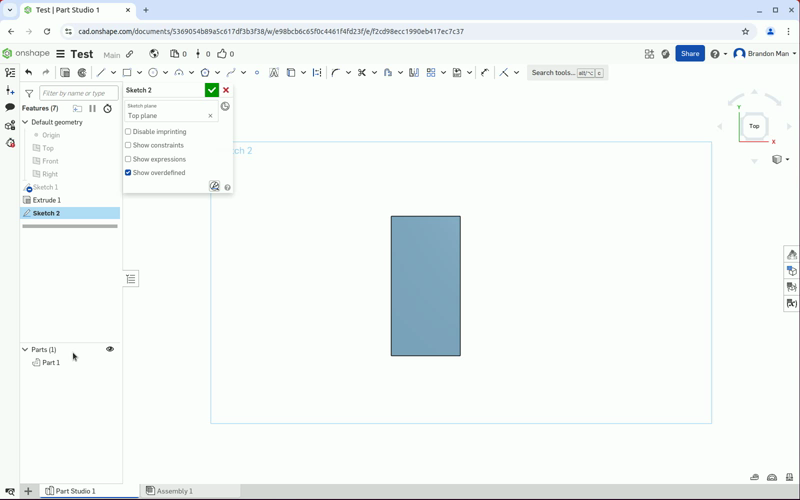
key(y)
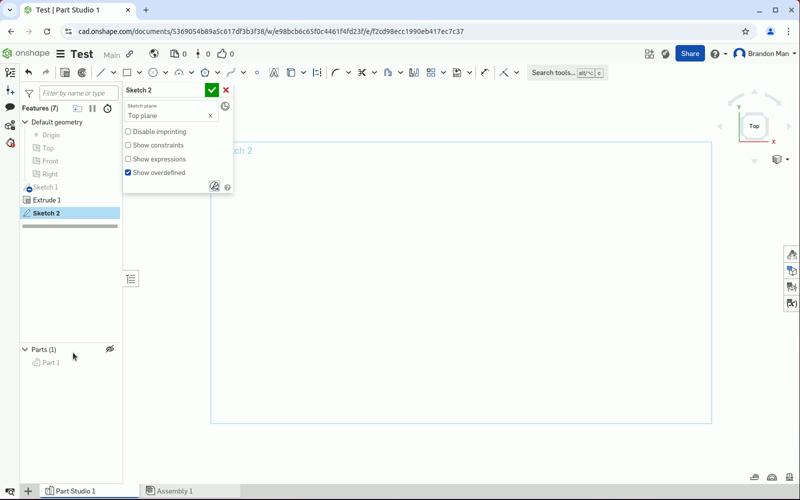
key(l)
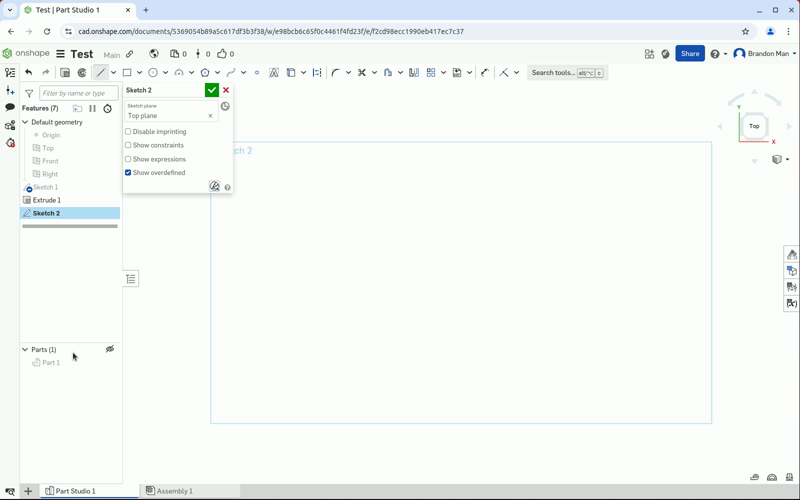
key_down(shift)
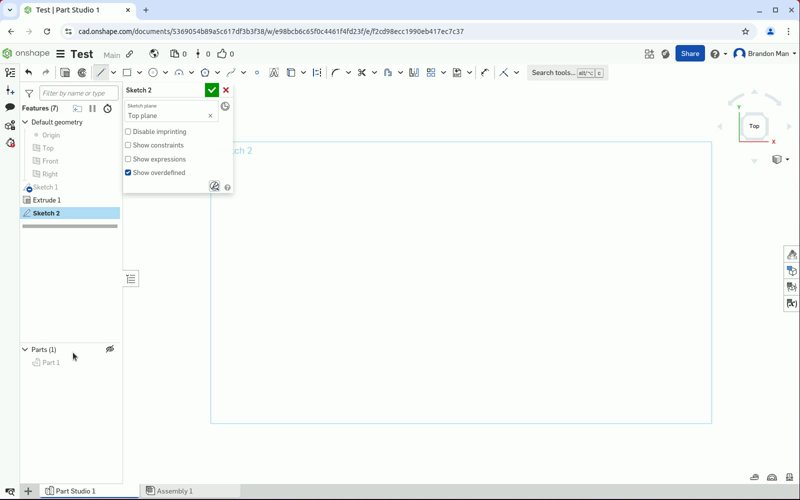
mouse_move(348, 321)
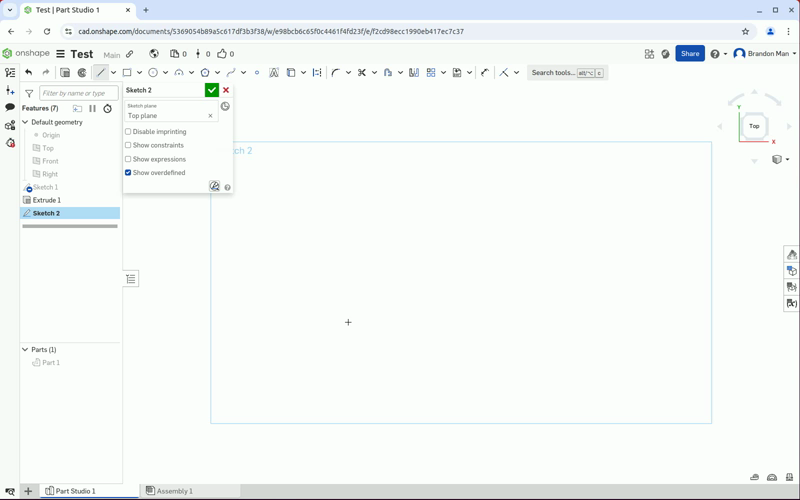
click(348, 321)
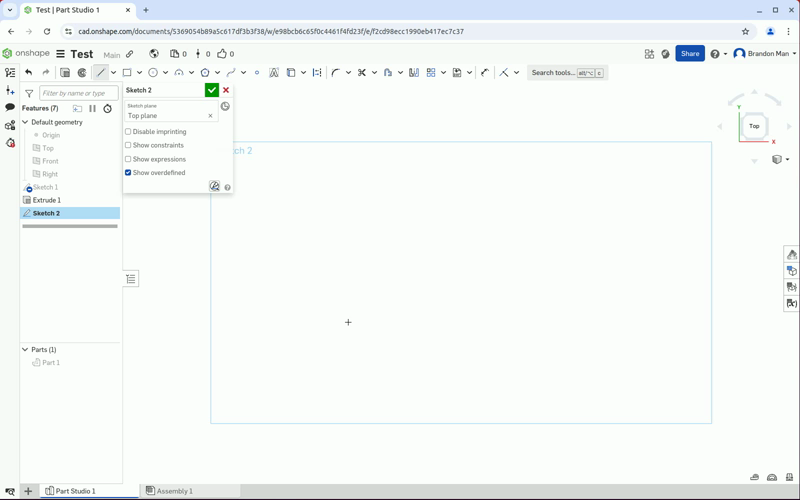
key_up(shift)
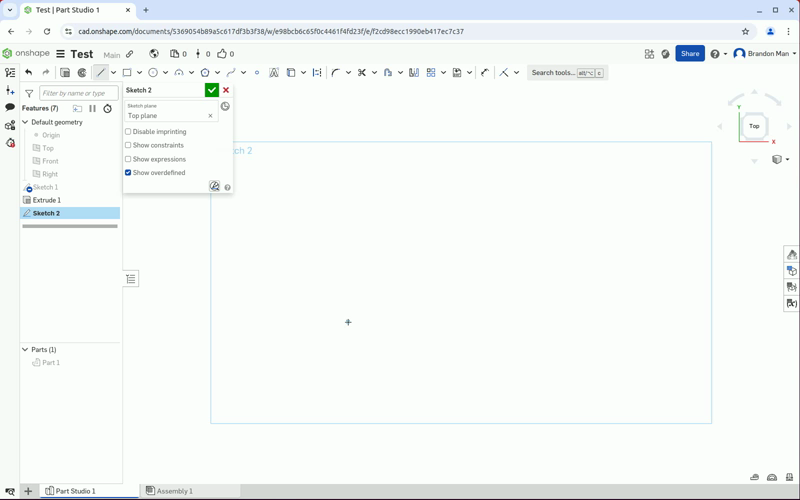
key_down(shift)
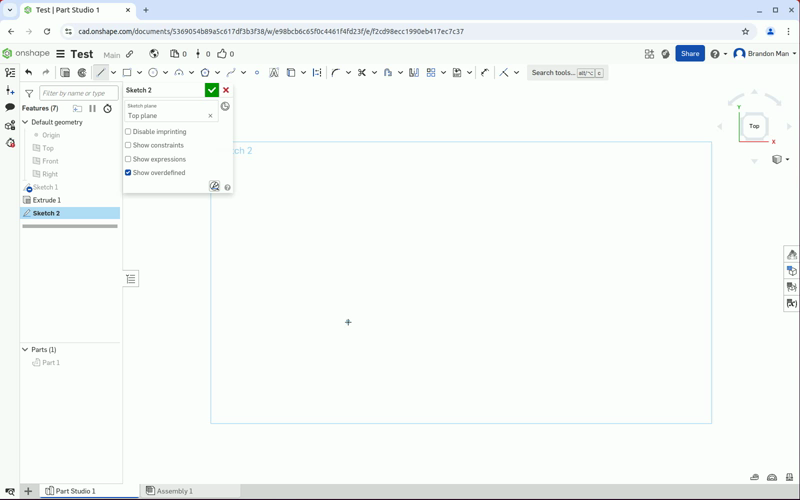
mouse_move(378, 321)
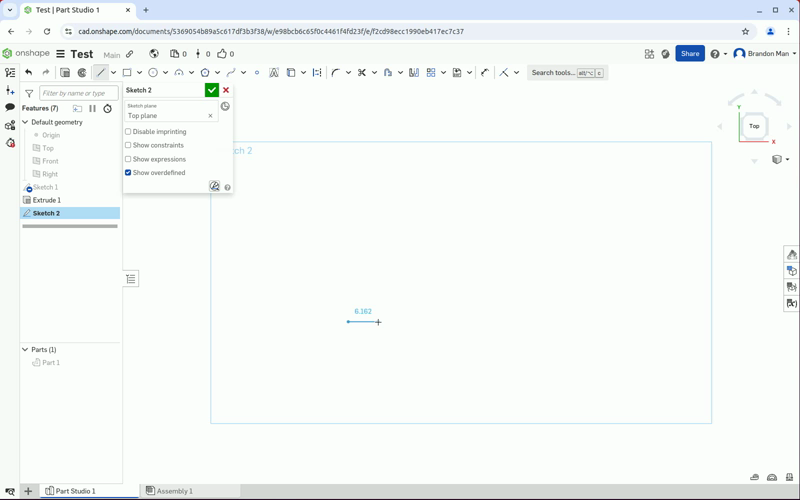
mouse_move(391, 321)
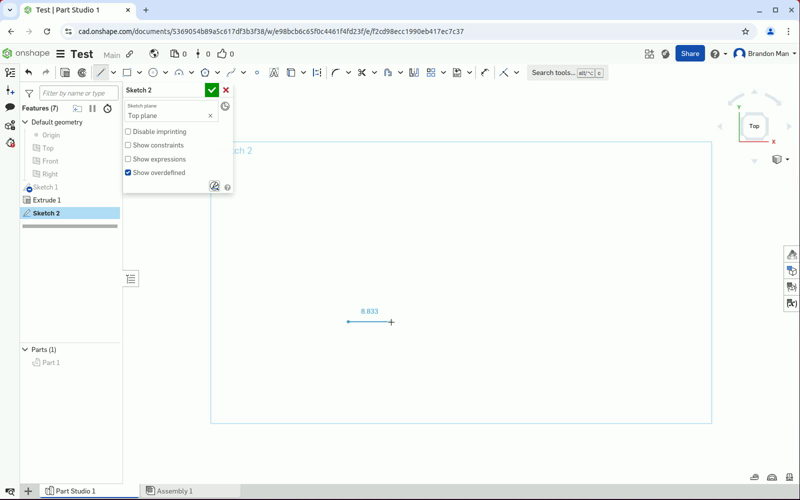
click(391, 321)
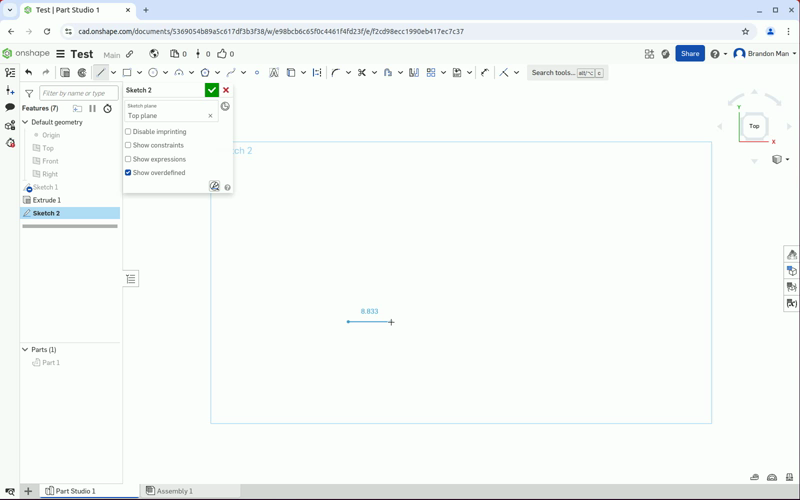
key_up(shift)
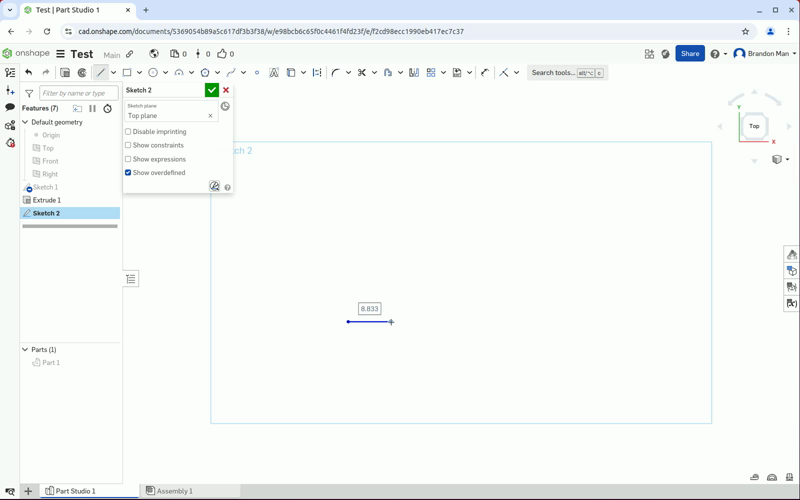
key_down(shift)
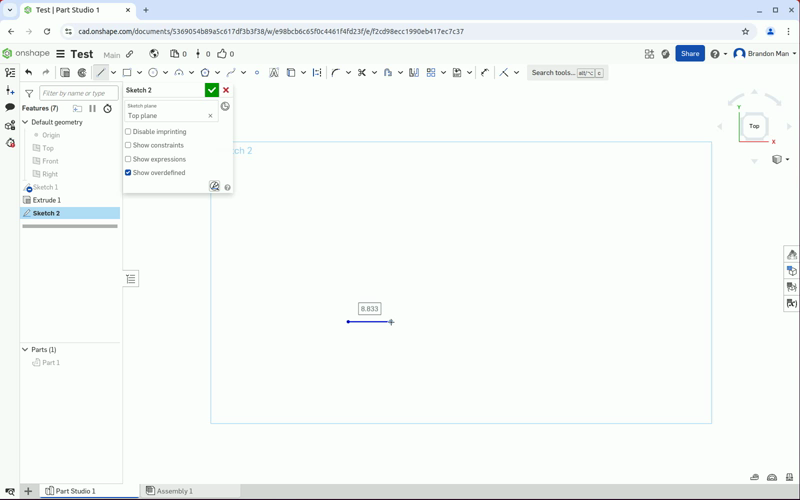
mouse_move(391, 249)
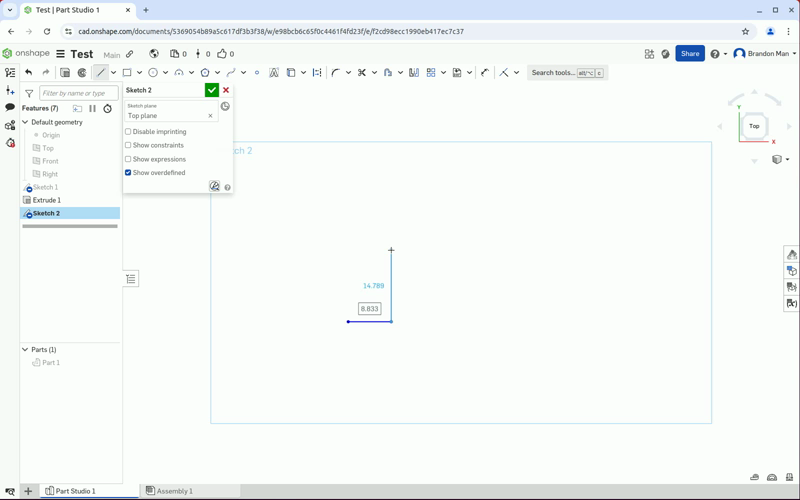
click(391, 249)
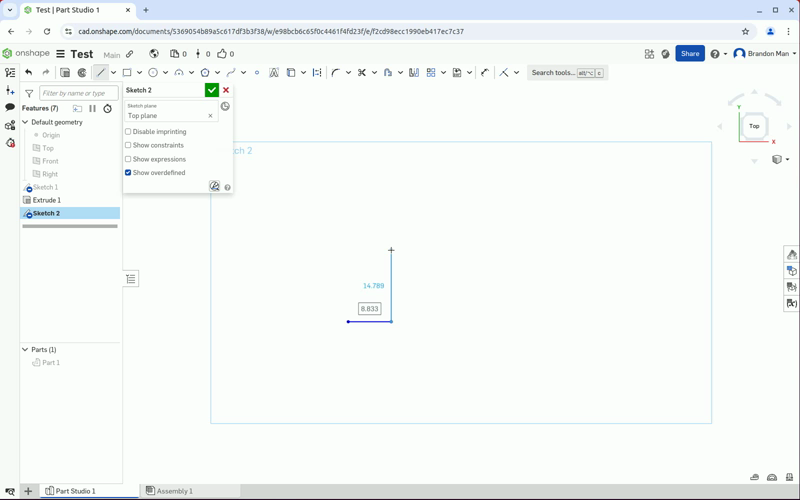
key_up(shift)
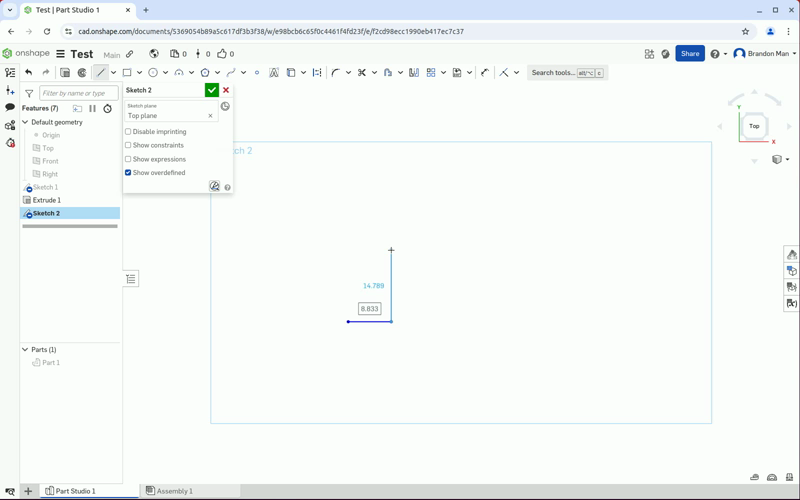
key_down(shift)
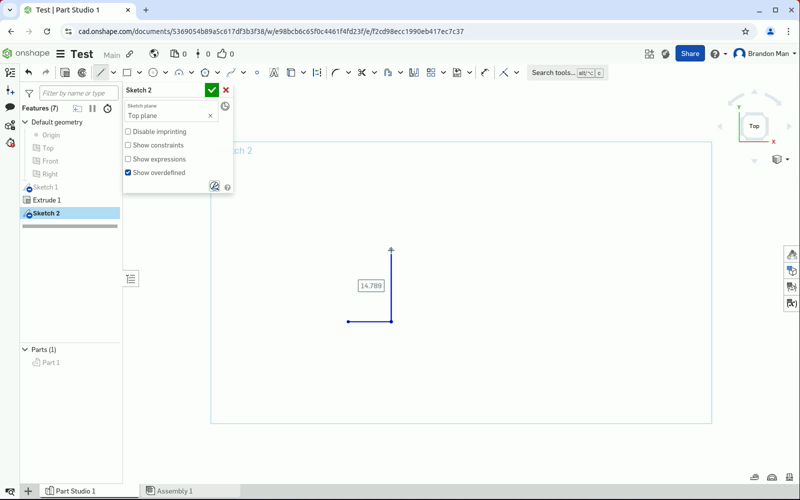
mouse_move(421, 249)
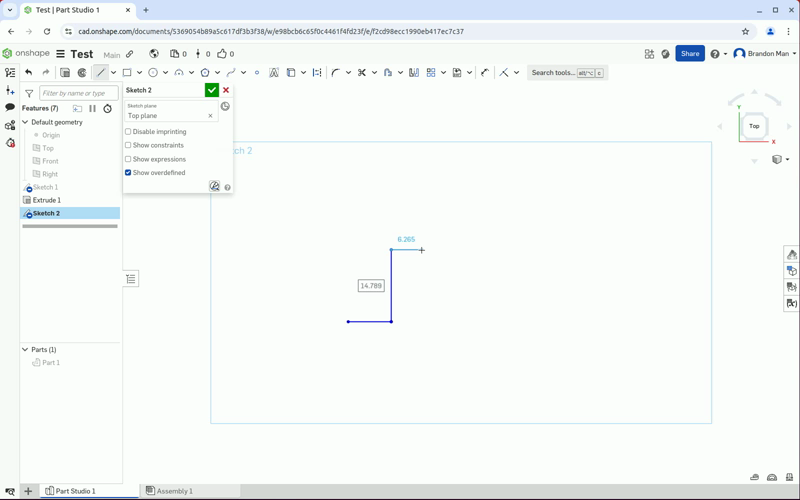
mouse_move(348, 249)
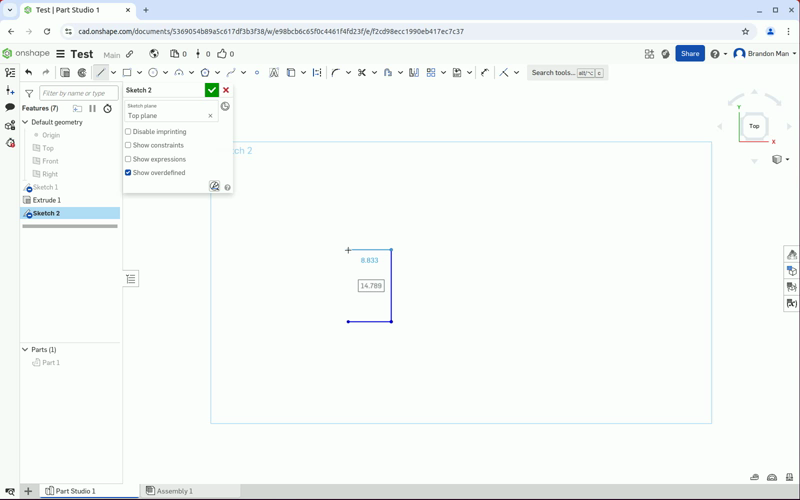
click(348, 249)
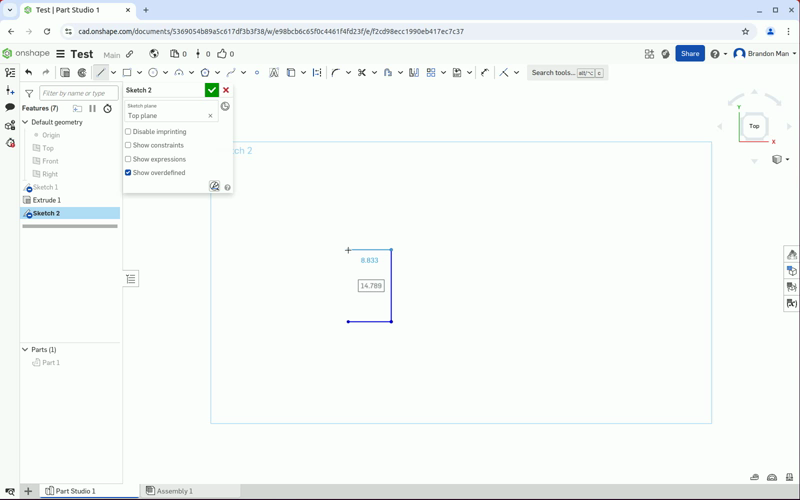
key_up(shift)
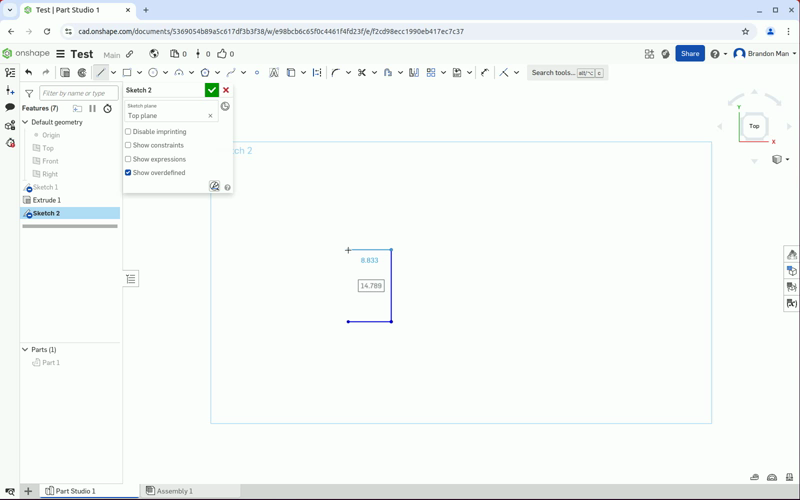
key_down(shift)
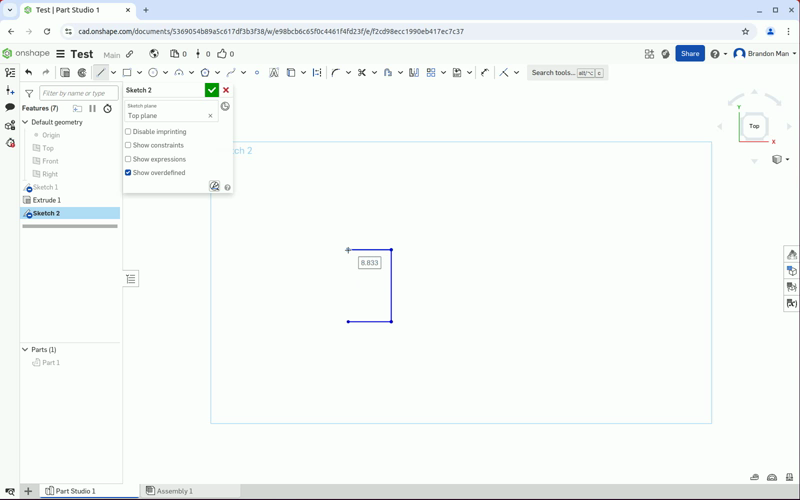
mouse_move(348, 321)
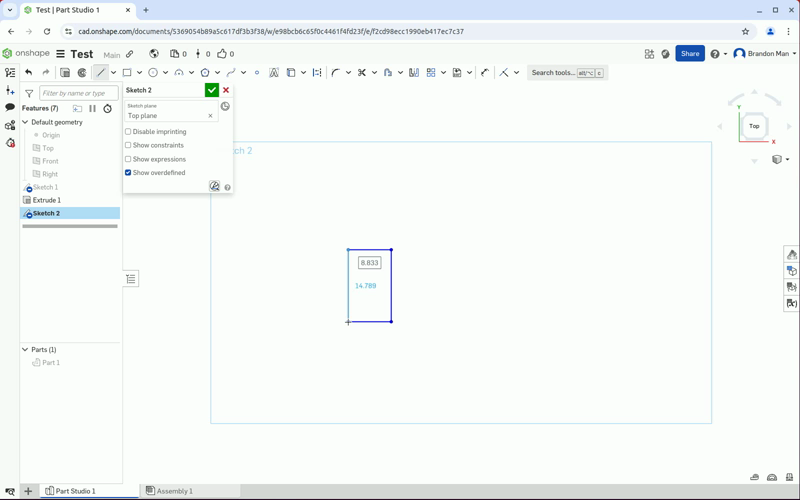
key_up(shift)
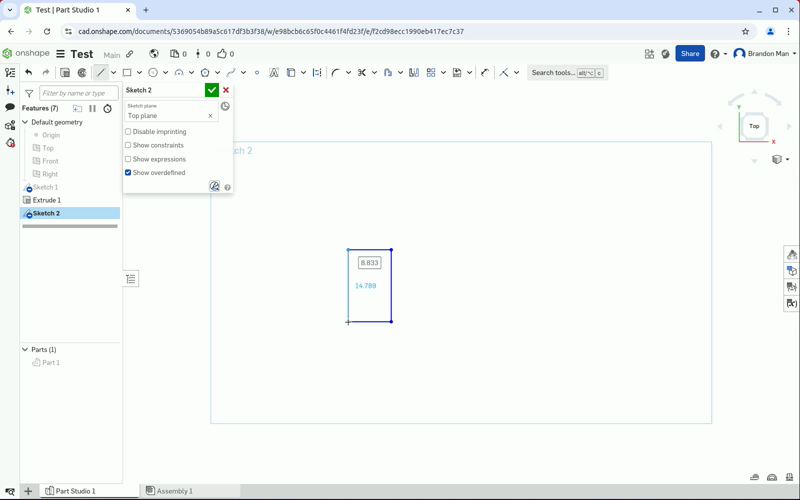
click(348, 321)
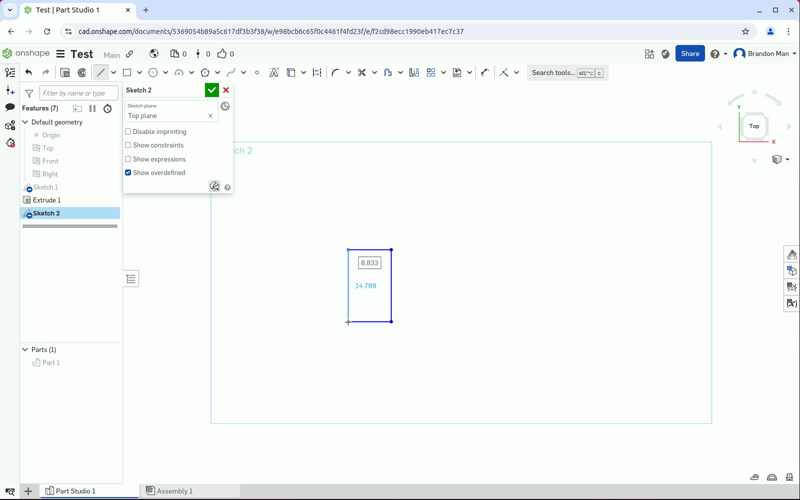
key(esc)
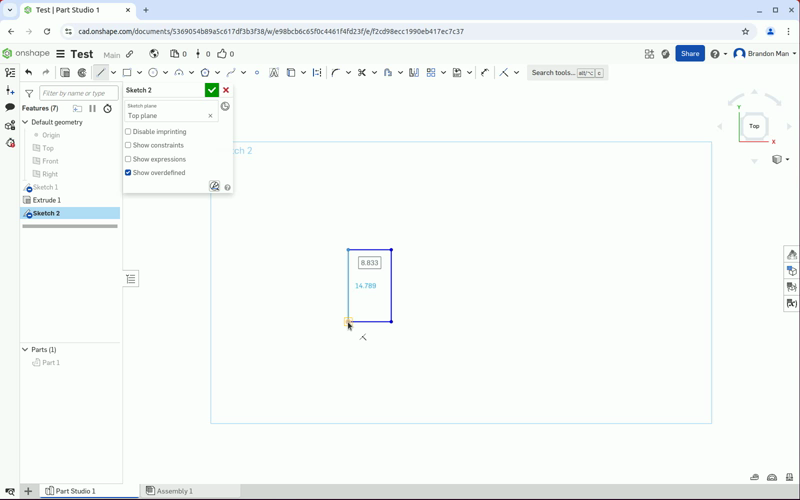
mouse_move(365, 318)
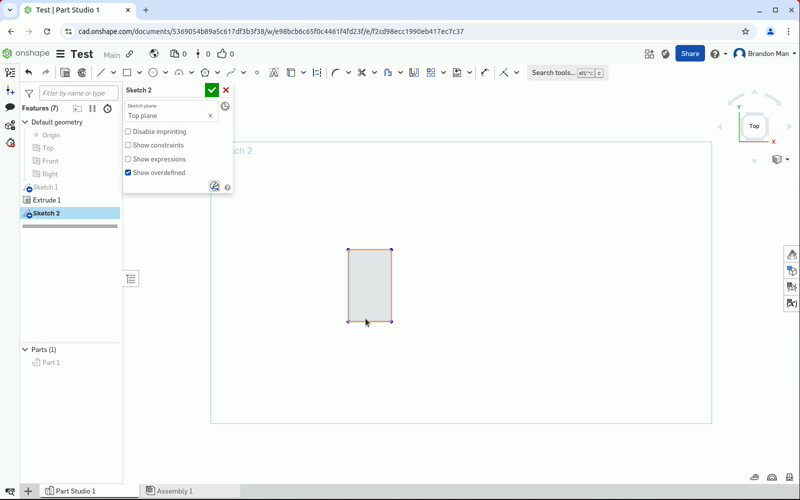
click(365, 318)
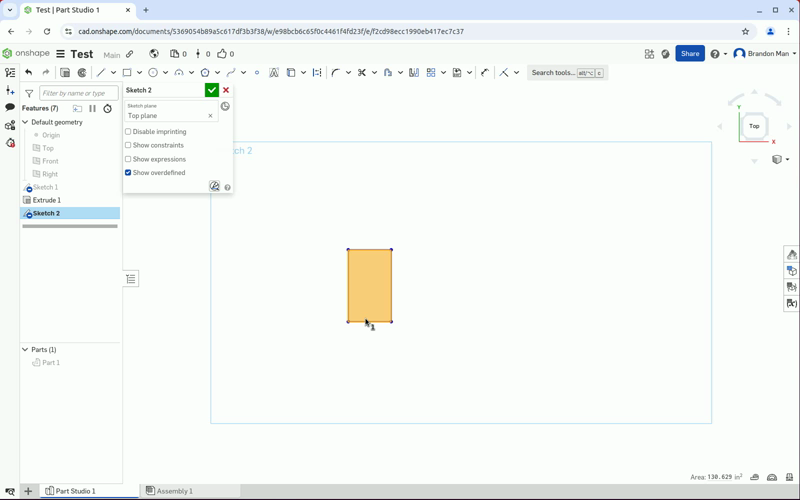
mouse_move(73, 352)
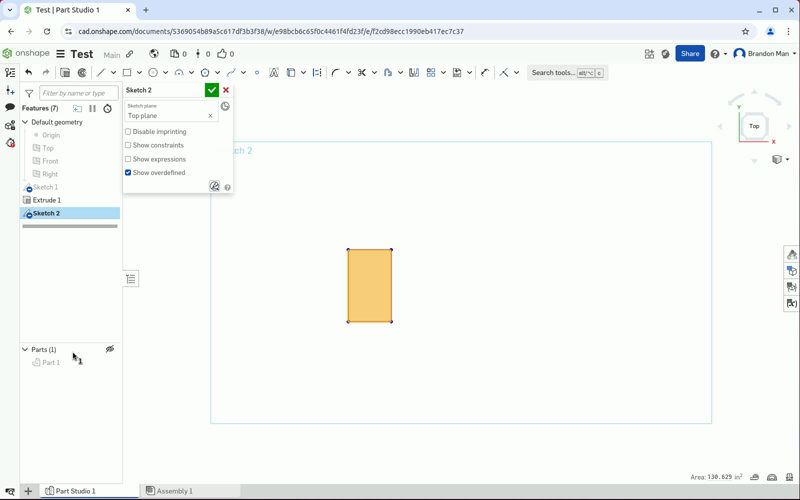
key(shift+y)
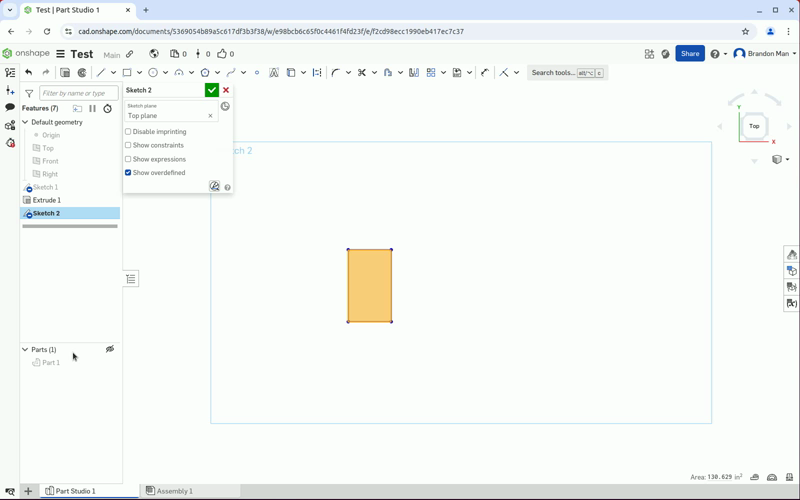
key(shift+e)
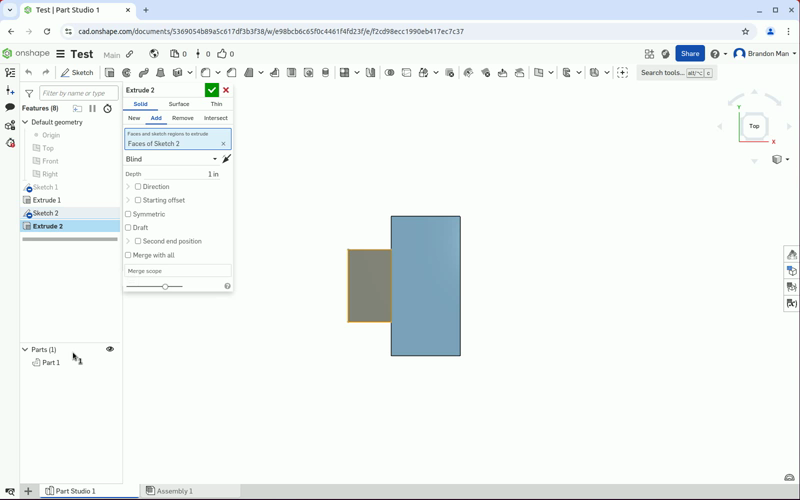
mouse_move(143, 106)
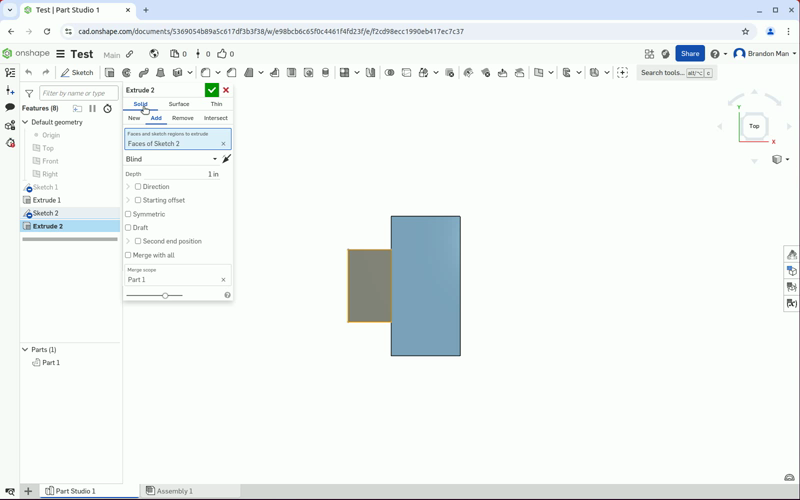
click(143, 106)
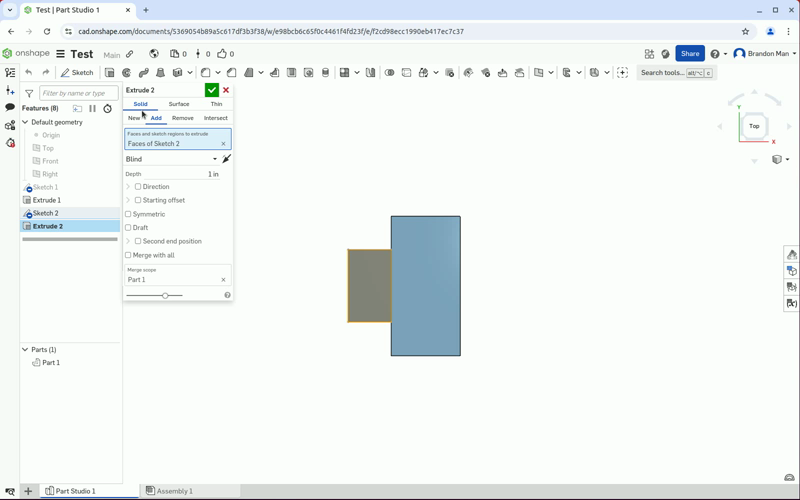
mouse_move(137, 120)
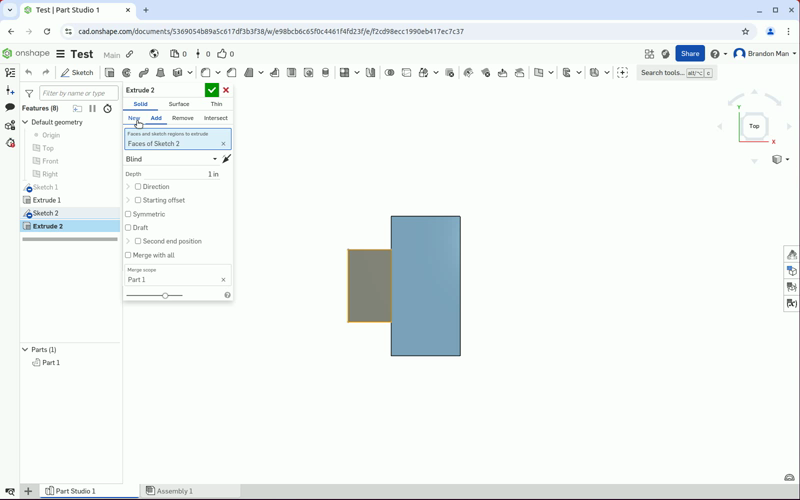
click(137, 120)
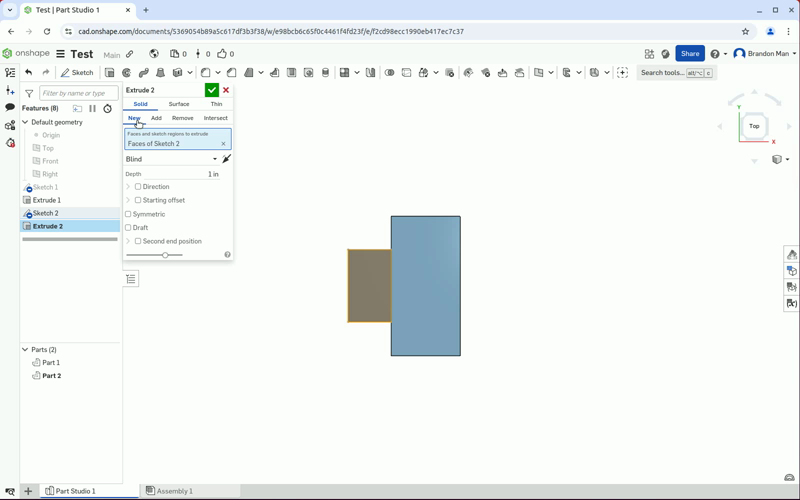
key(tab, 4)
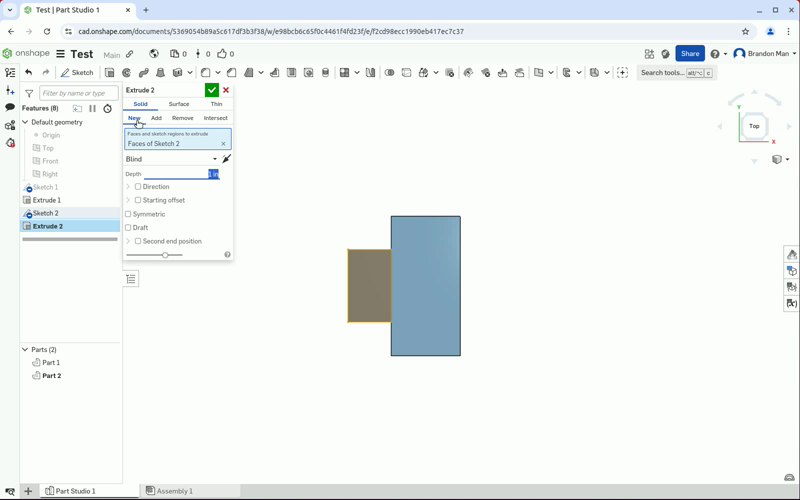
text(11.313)
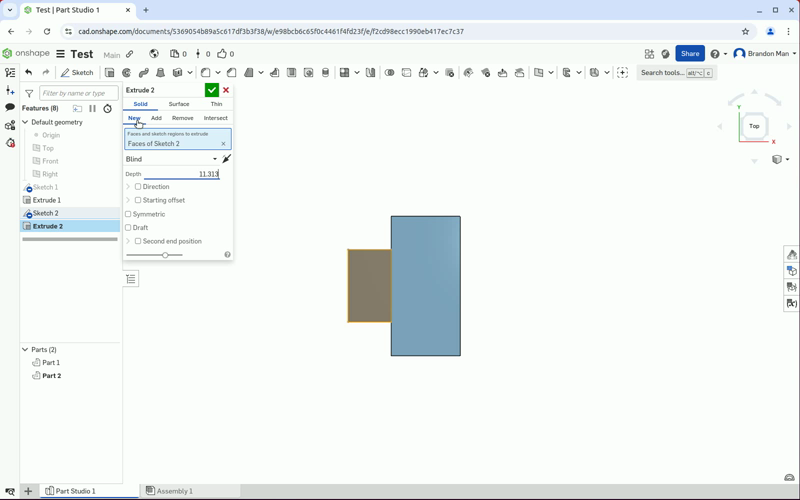
key(enter)
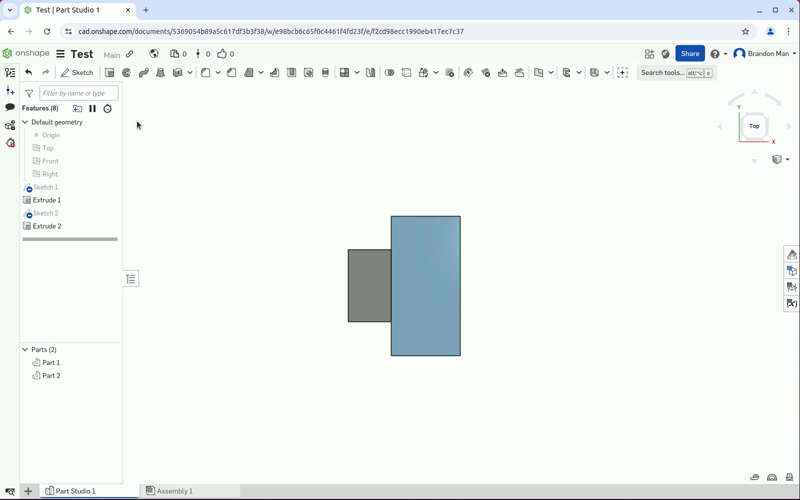
key(shift+h)
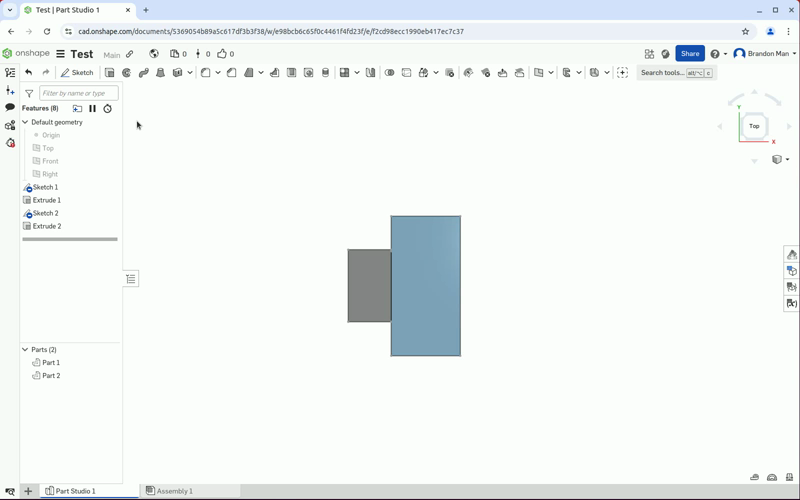
key(shift+h)
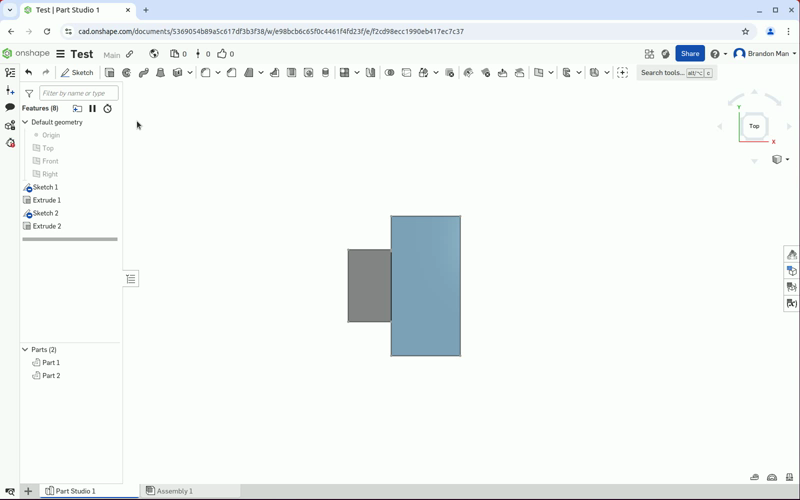
key(shift+7)
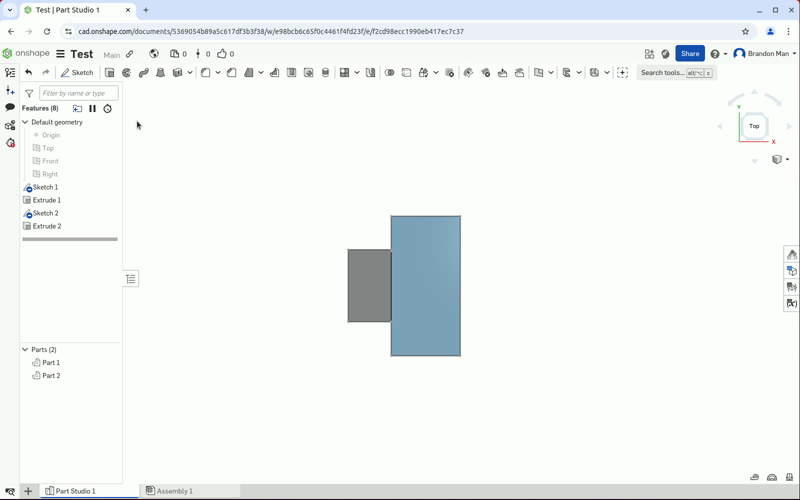
key(up, 3)
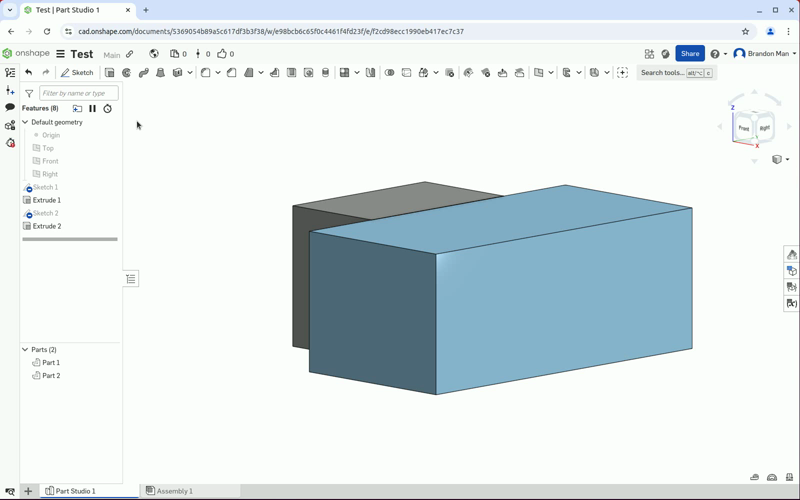
key(left, 3)
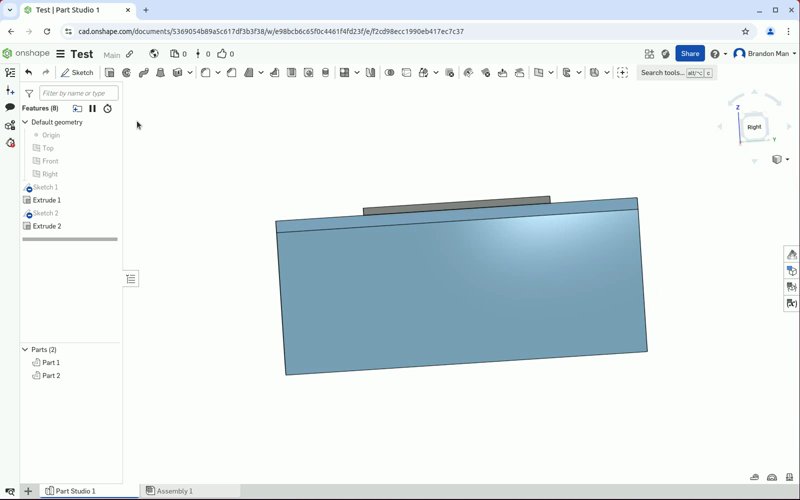
key(right, 3)
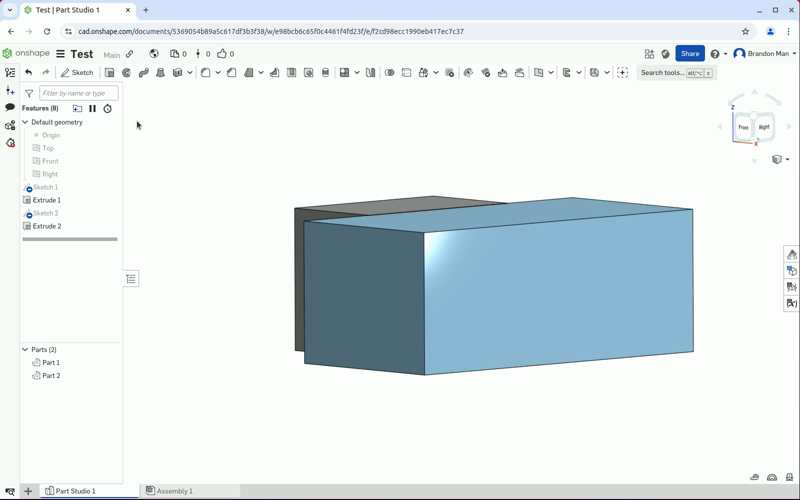
key(down, 3)
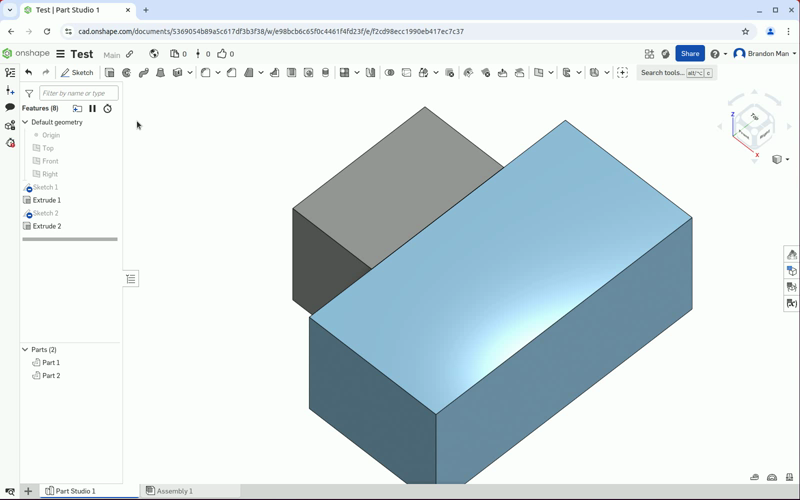
mouse_move(73, 189)
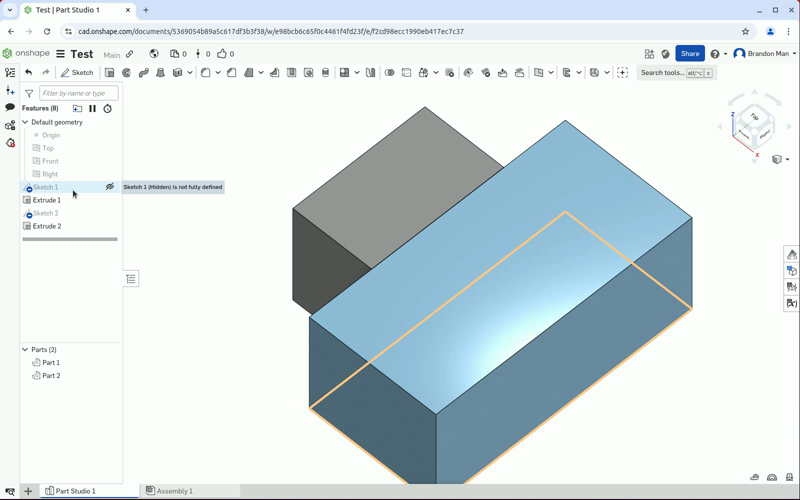
click(73, 189)